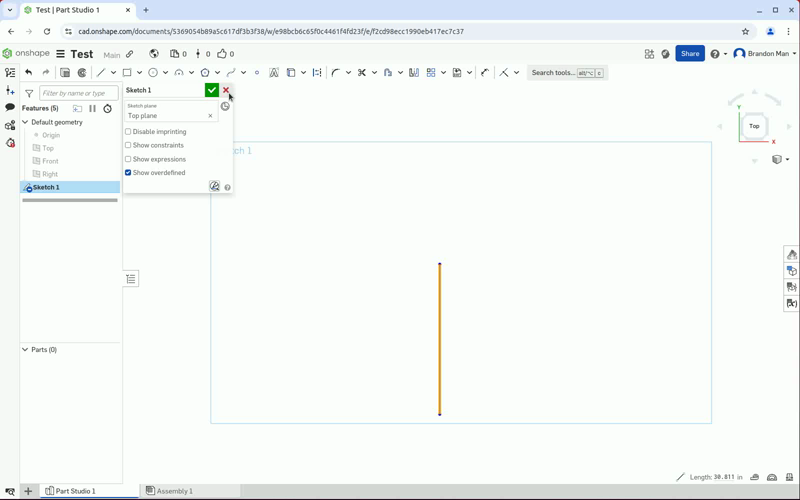
key(shift+h)
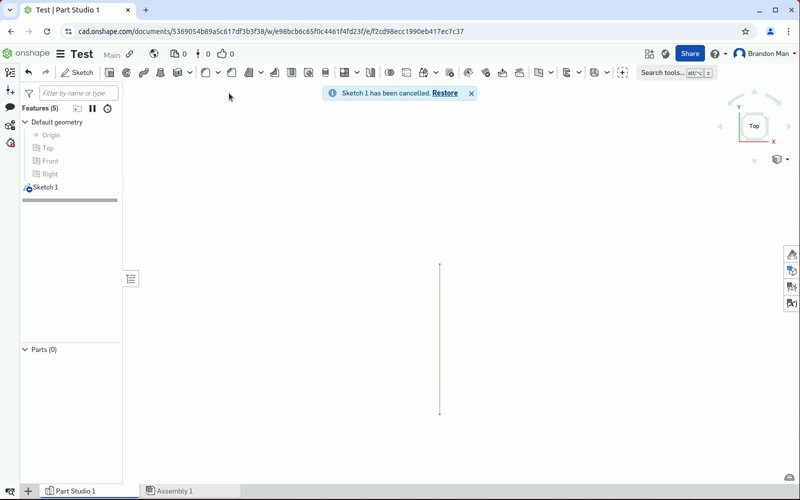
key(shift+s)
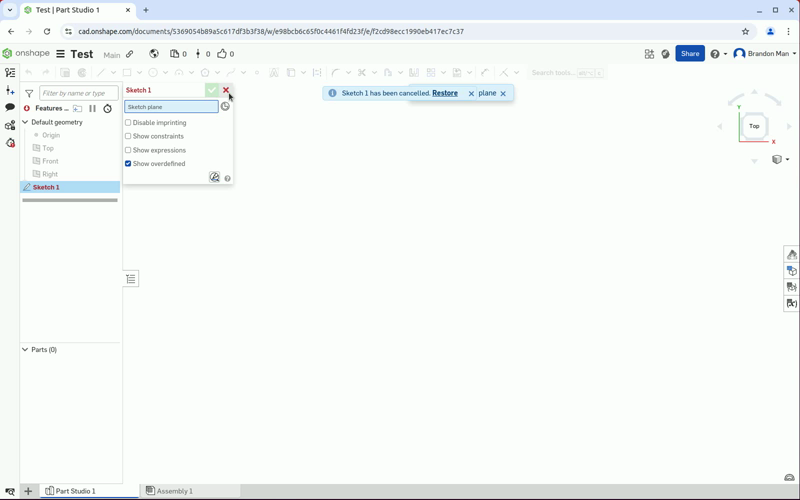
mouse_move(73, 150)
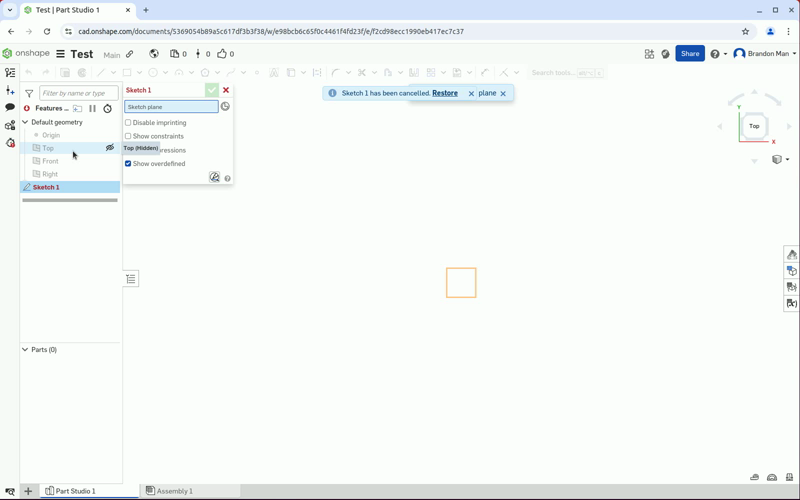
click(73, 150)
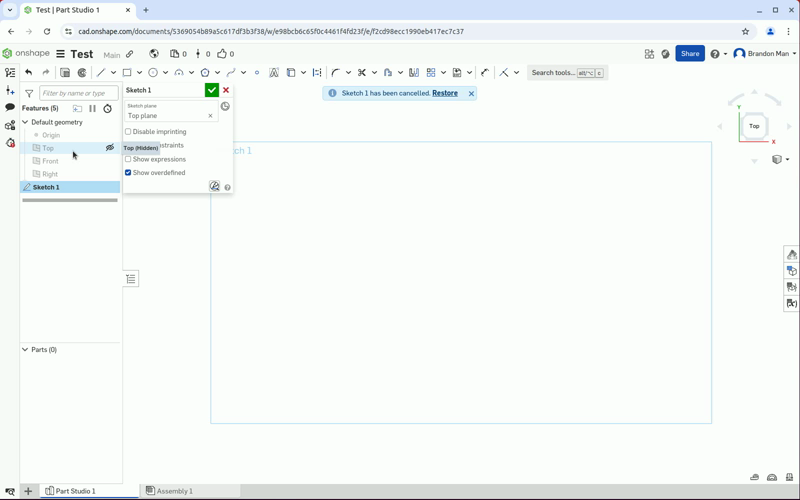
mouse_move(73, 352)
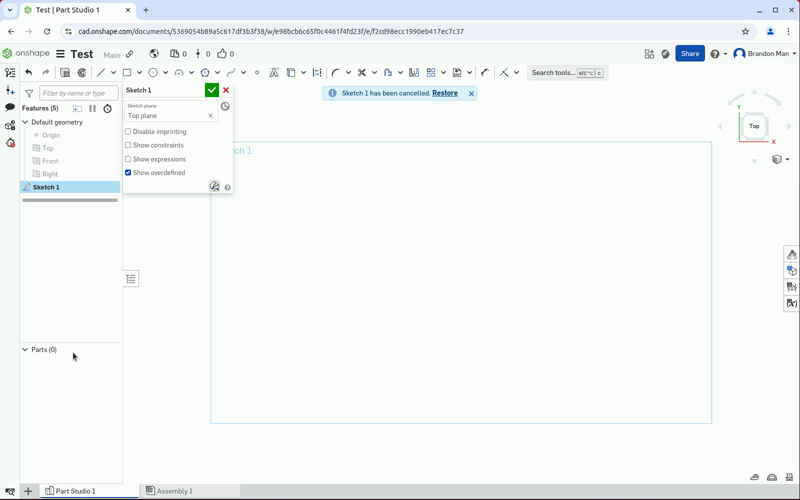
key(y)
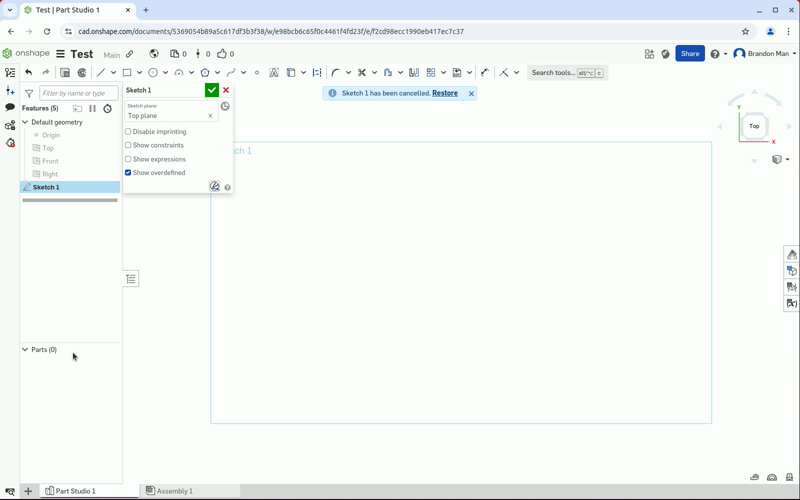
key(c)
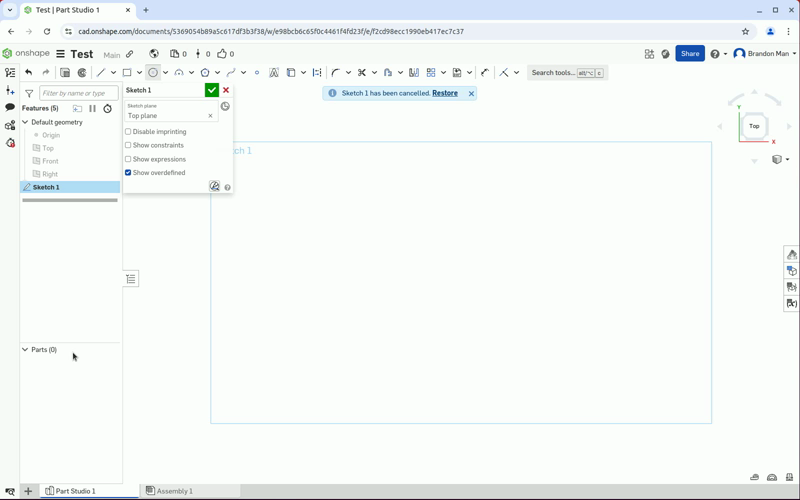
key_down(shift)
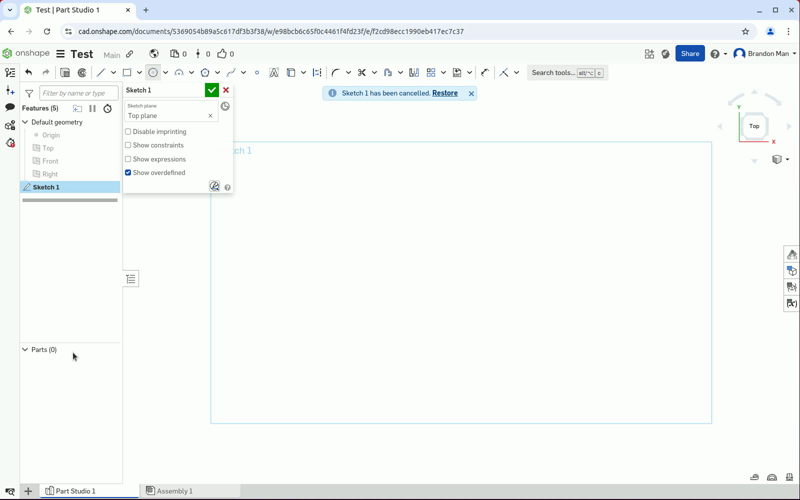
mouse_move(460, 282)
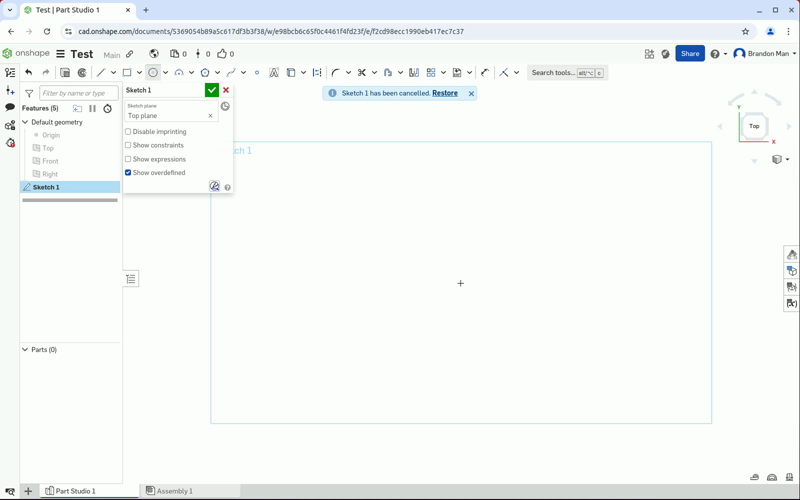
click(460, 282)
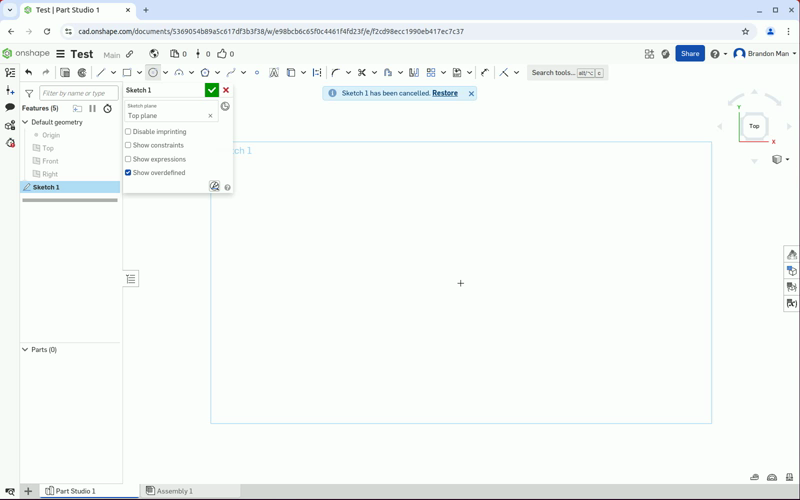
key_up(shift)
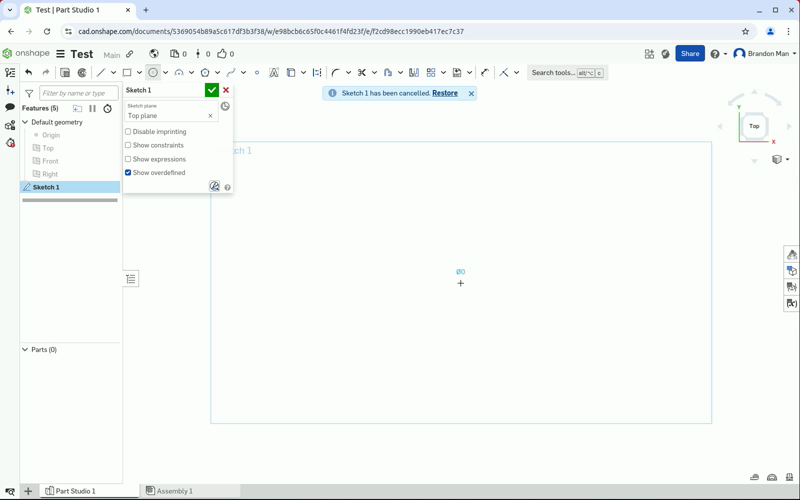
mouse_move(565, 282)
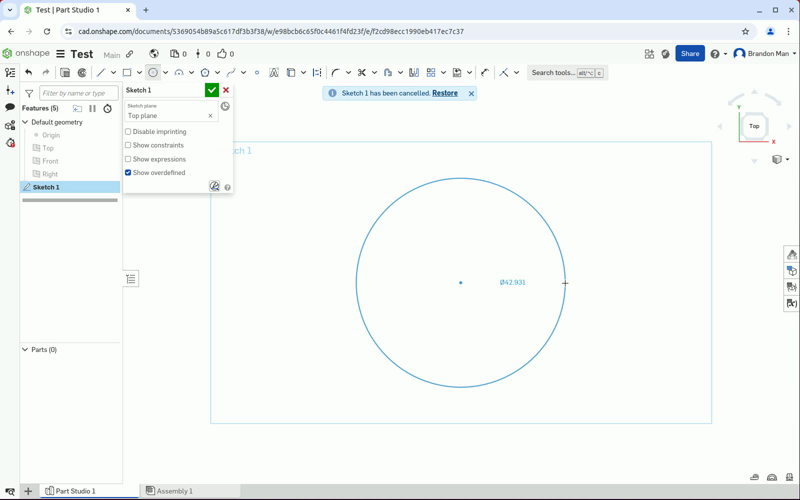
click(565, 282)
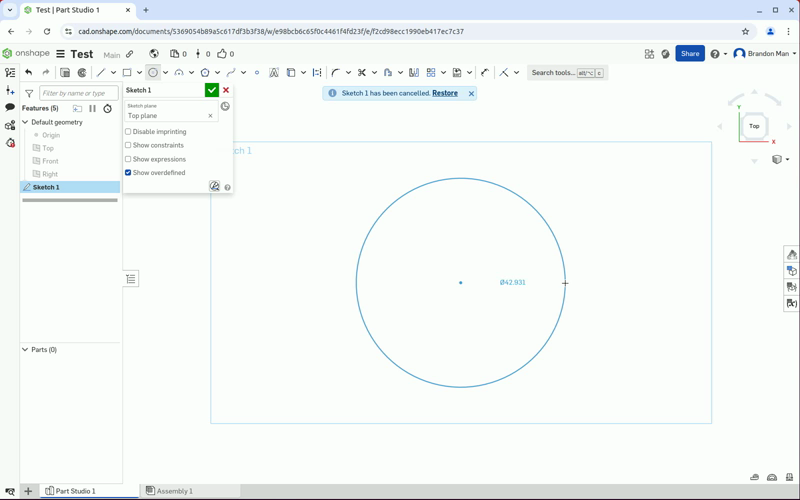
key(esc)
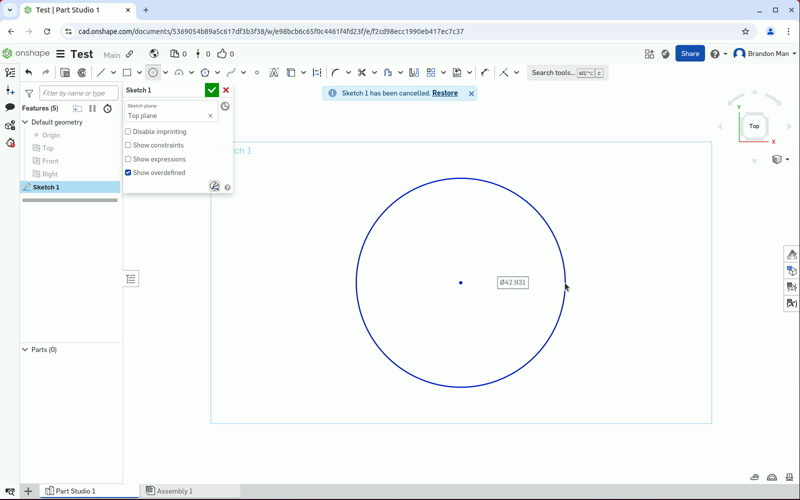
key(c)
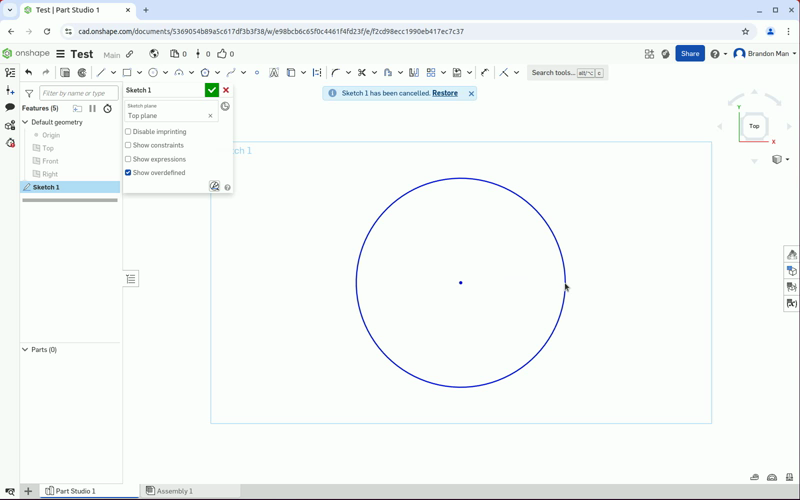
key_down(shift)
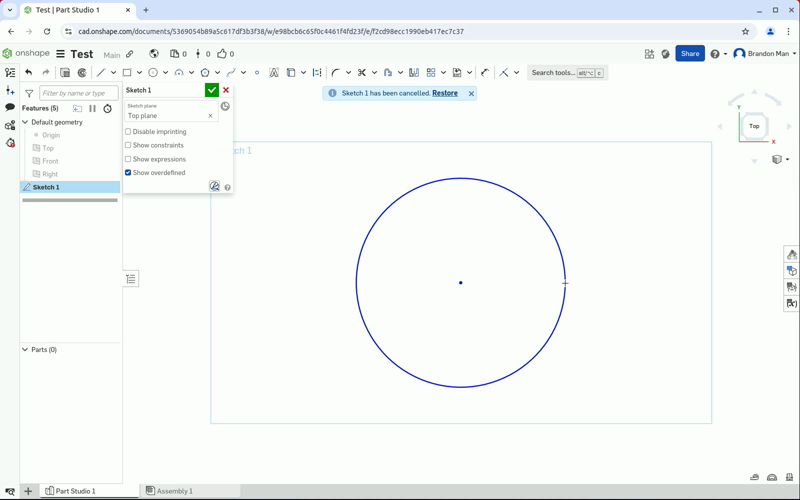
mouse_move(460, 282)
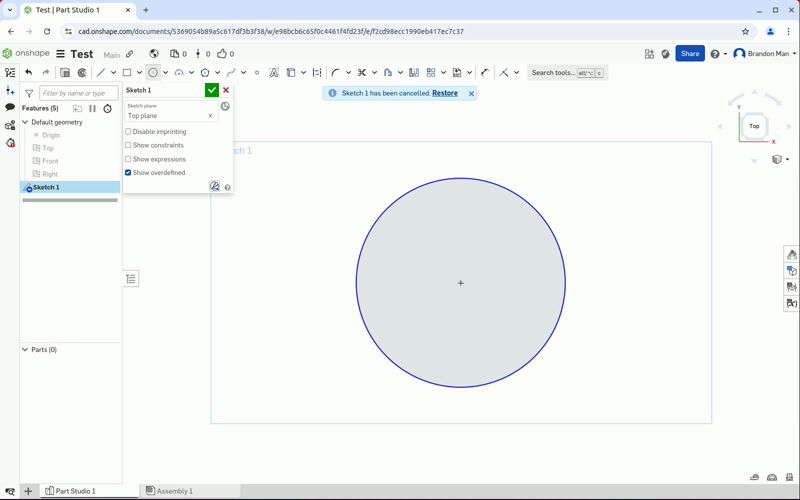
click(460, 282)
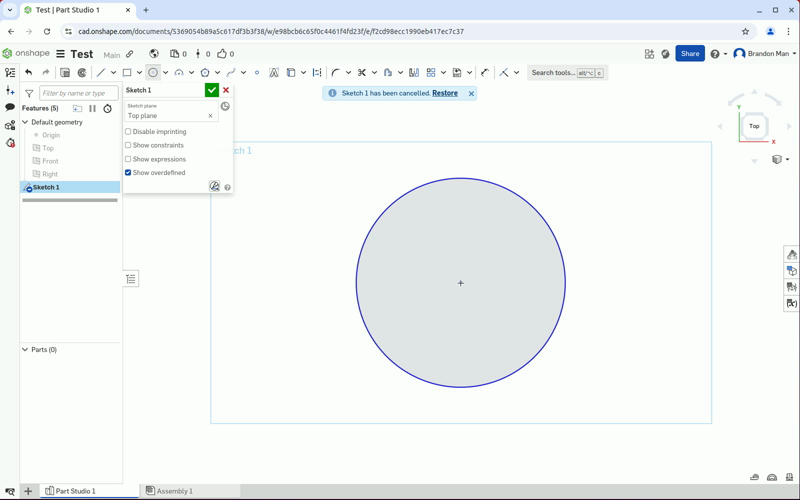
key_up(shift)
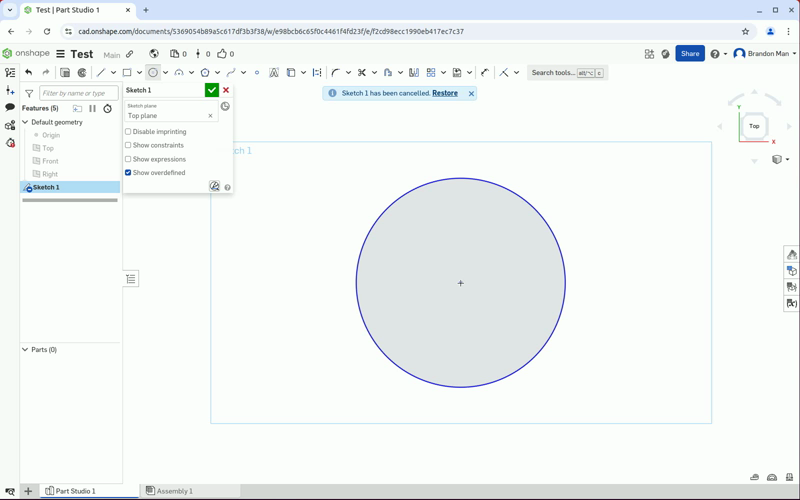
mouse_move(554, 282)
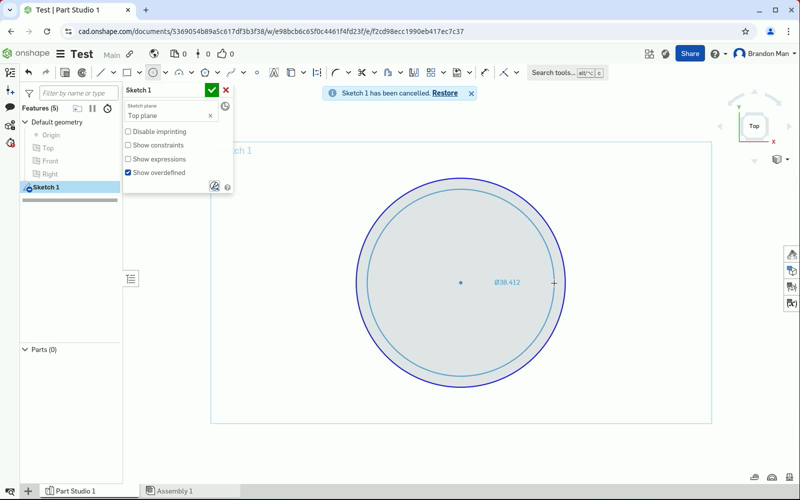
click(554, 282)
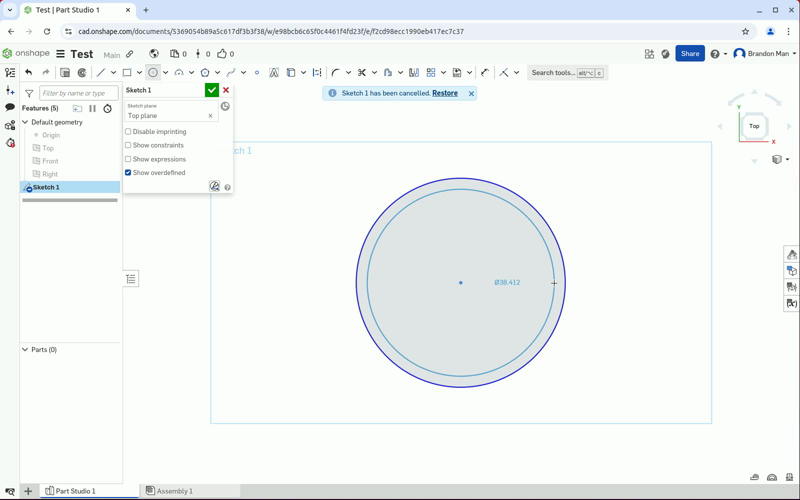
key(esc)
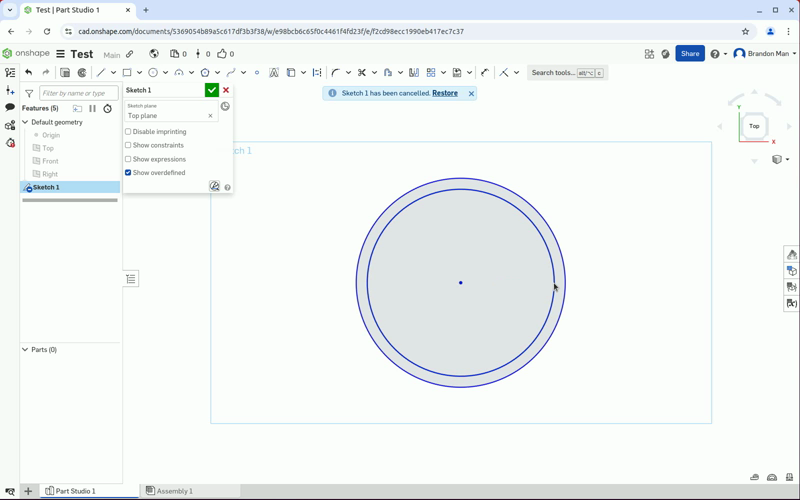
mouse_move(419, 372)
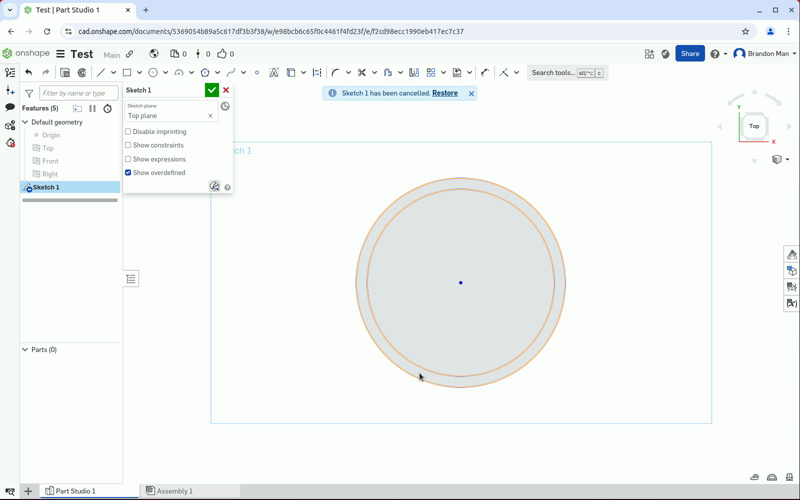
click(419, 372)
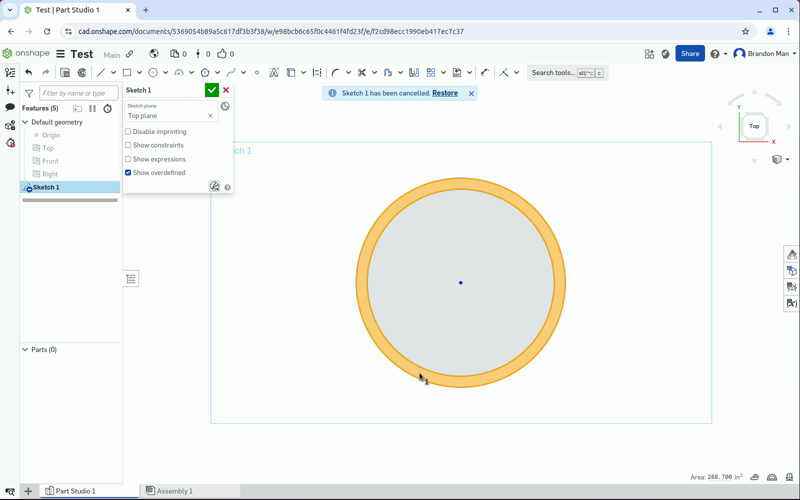
mouse_move(73, 352)
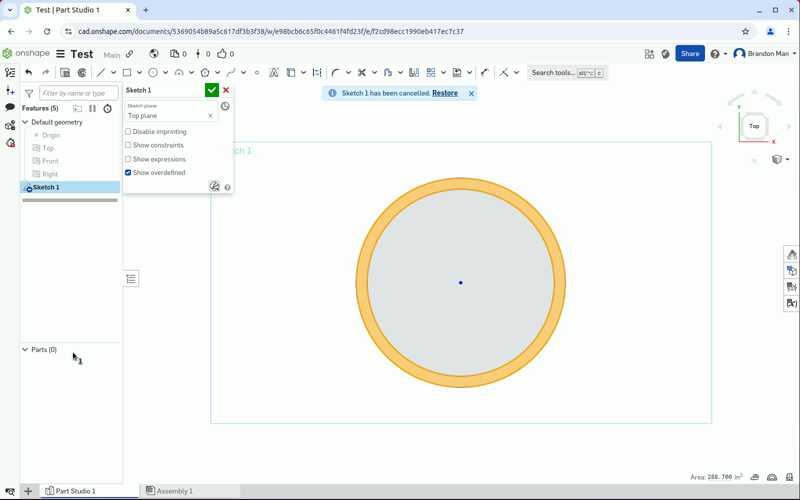
key(shift+y)
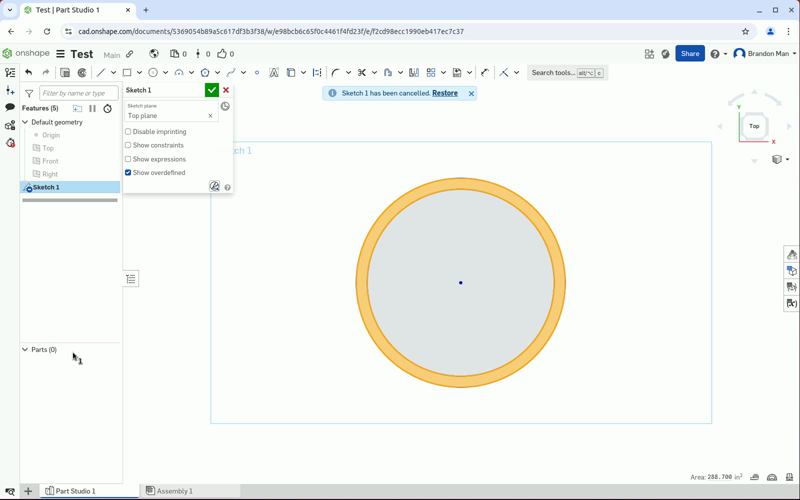
key(shift+e)
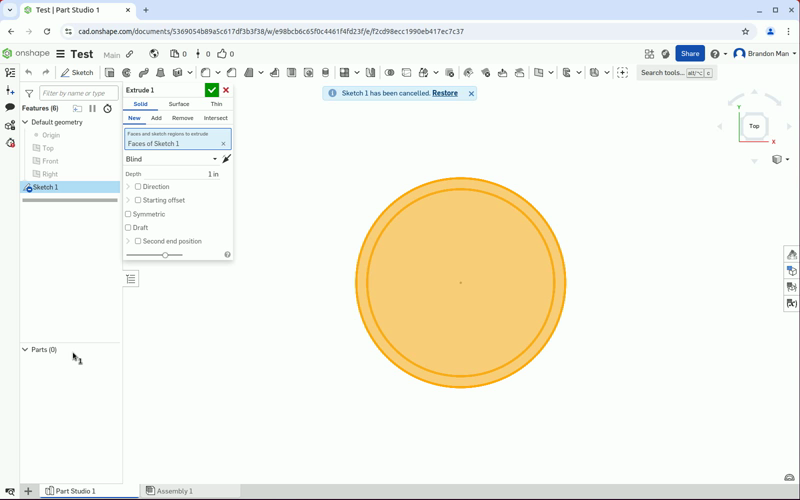
mouse_move(143, 106)
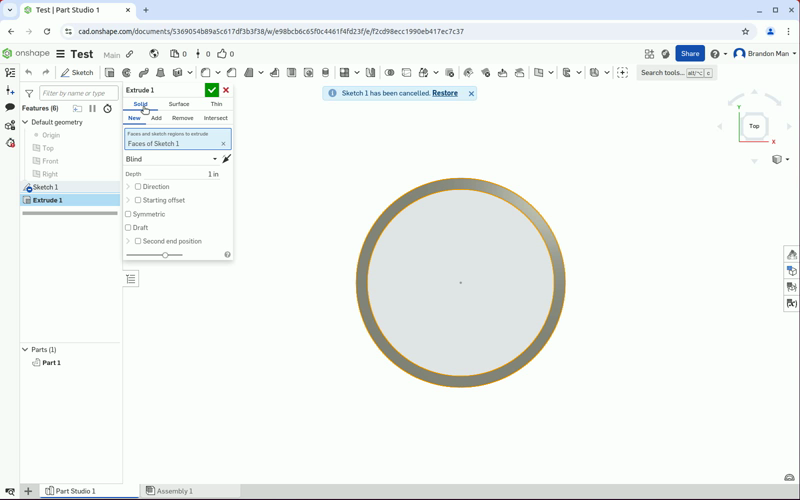
click(143, 106)
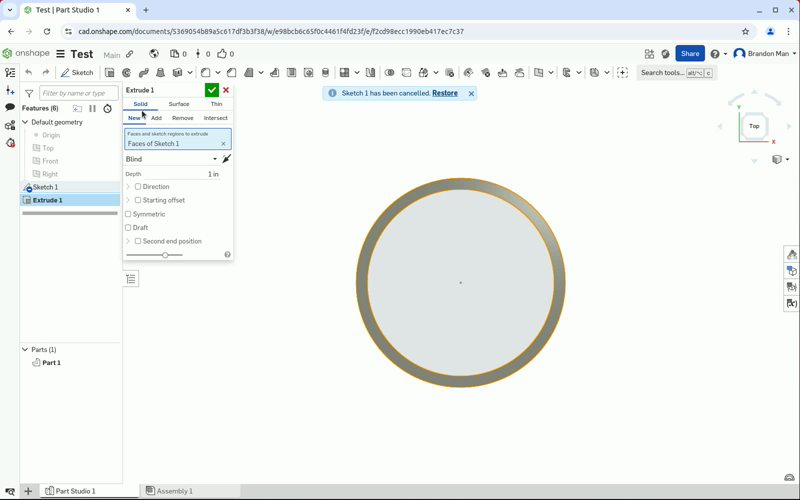
mouse_move(137, 120)
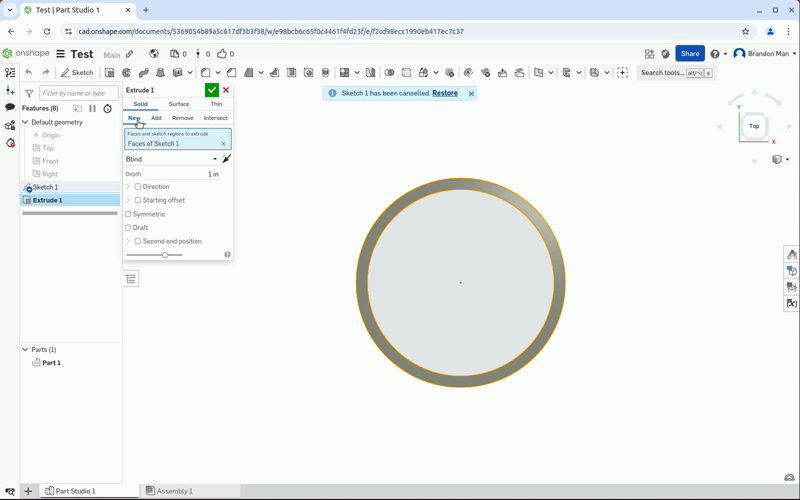
click(137, 120)
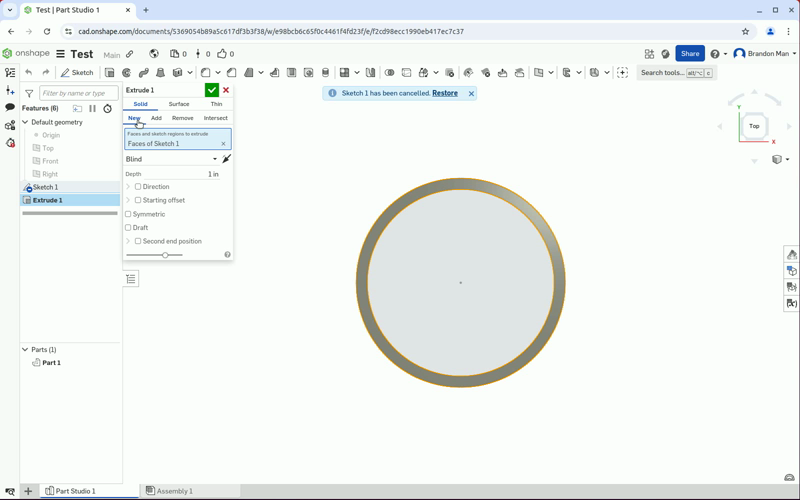
key(tab, 4)
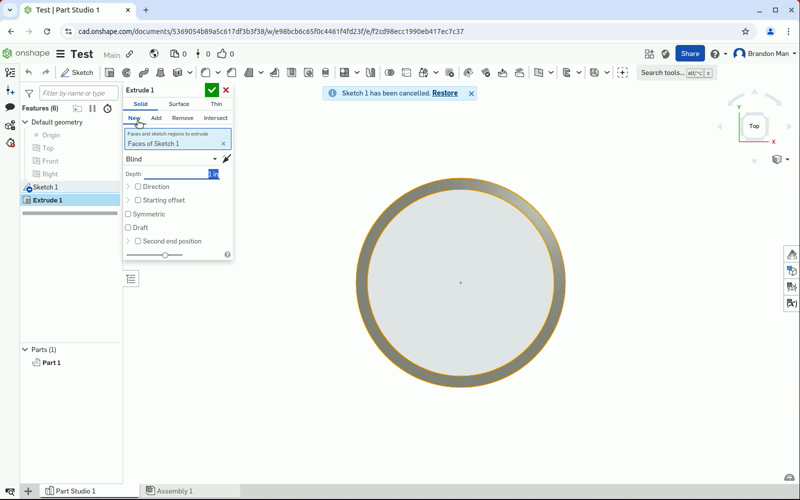
text(-1.685)
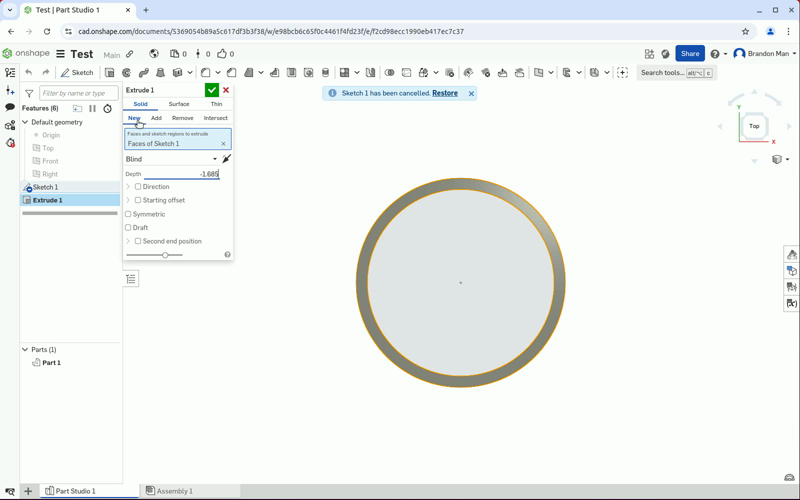
key(enter)
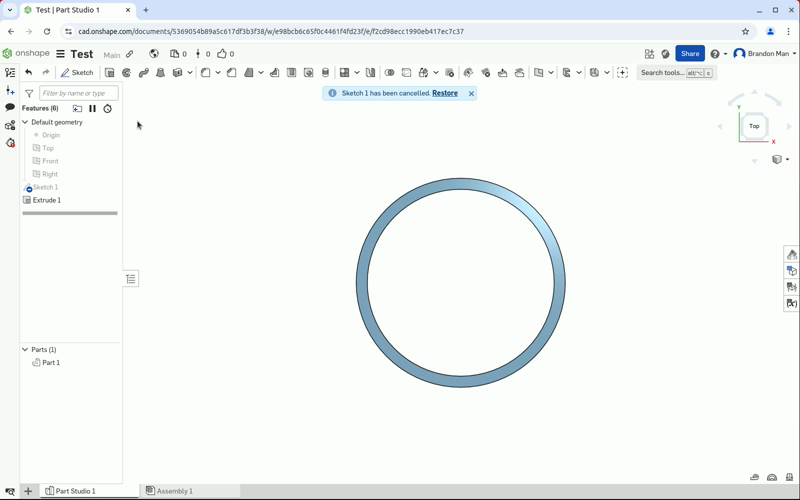
key(shift+h)
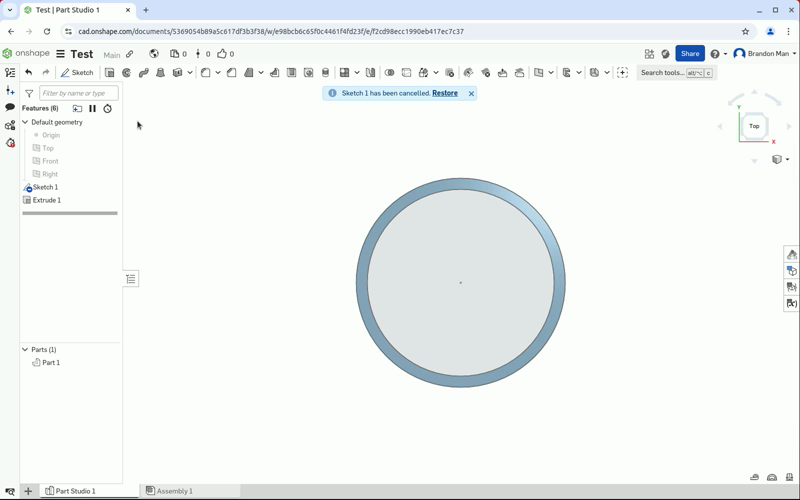
key(shift+h)
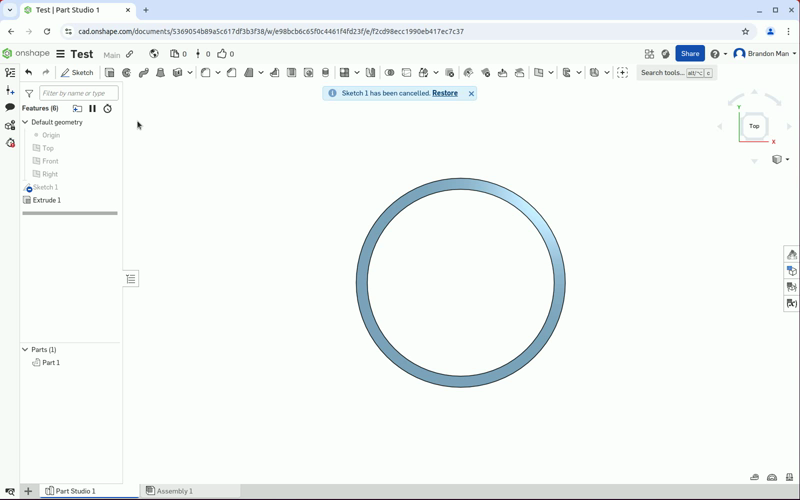
mouse_move(73, 189)
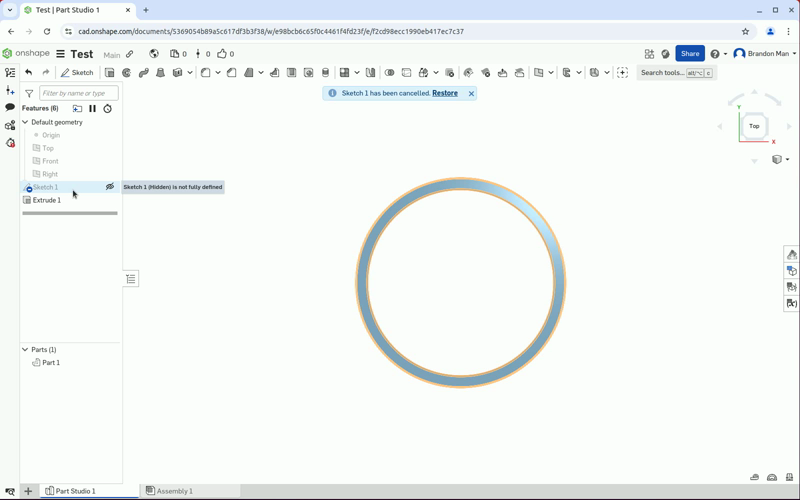
click(73, 189)
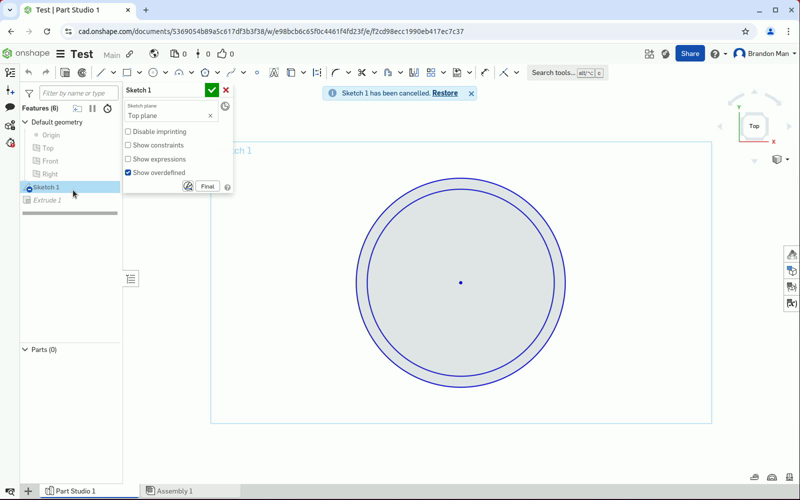
mouse_move(229, 92)
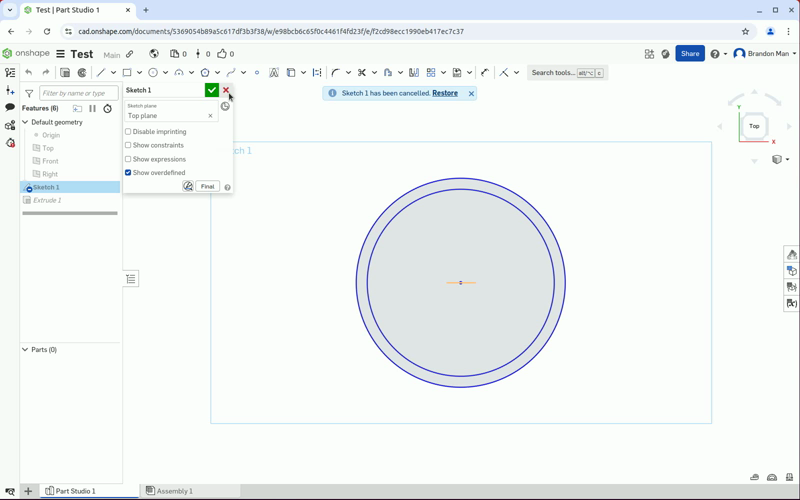
click(229, 92)
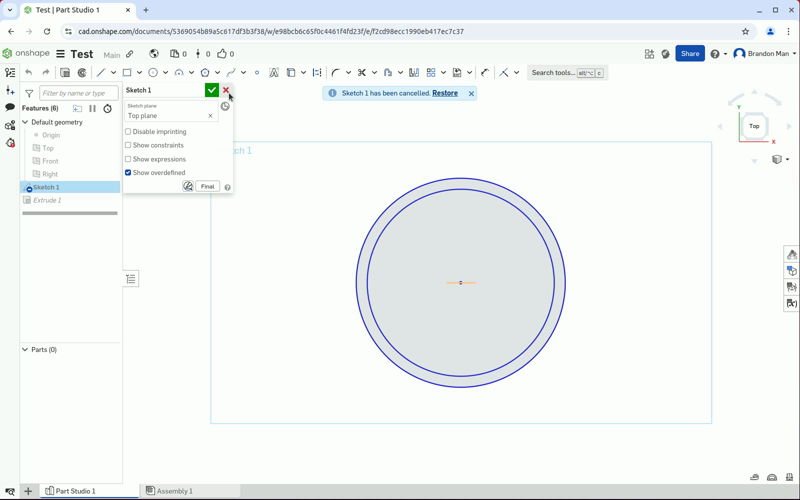
key(shift+s)
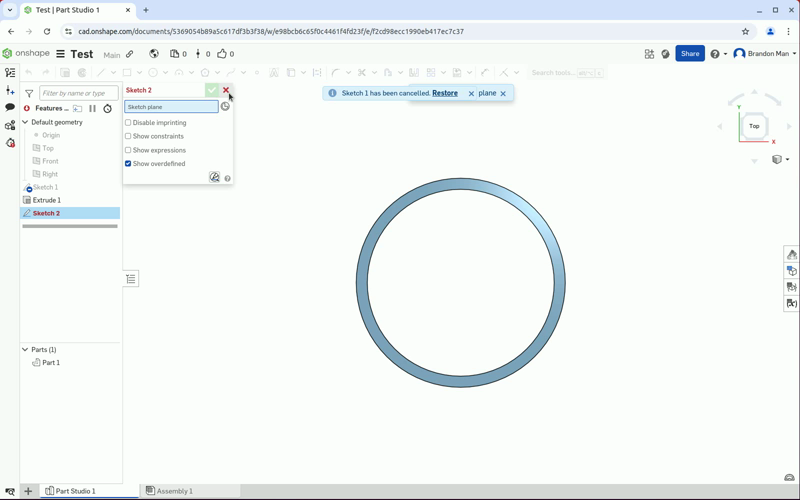
mouse_move(73, 150)
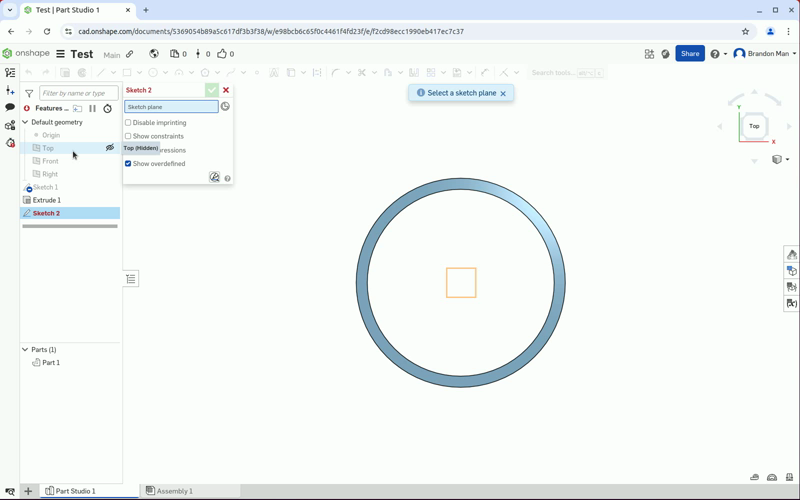
click(73, 150)
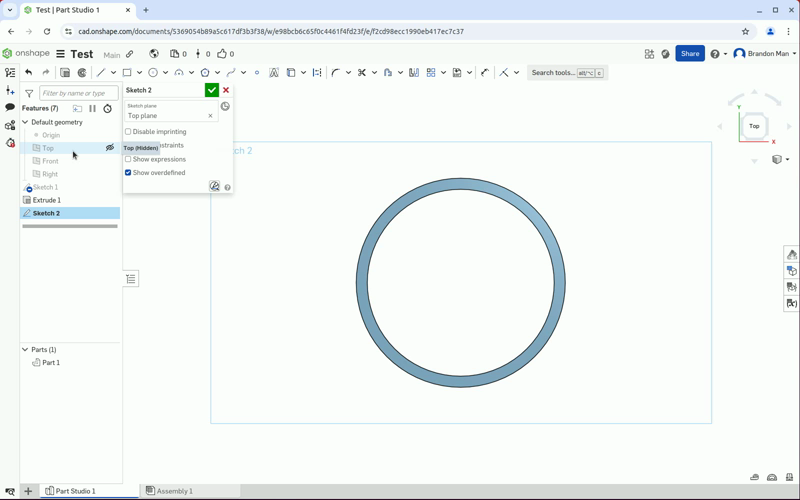
mouse_move(73, 352)
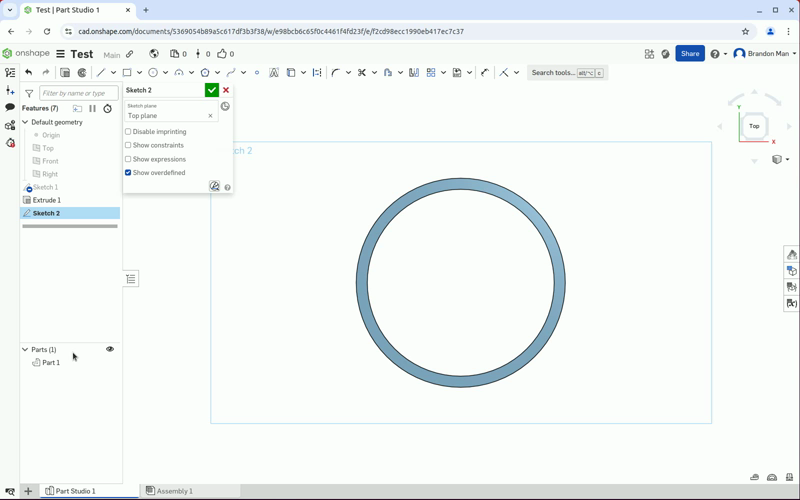
key(y)
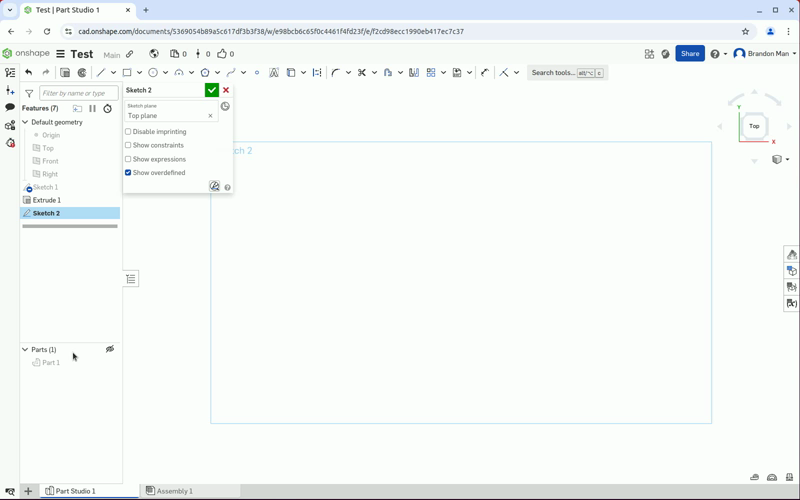
key(c)
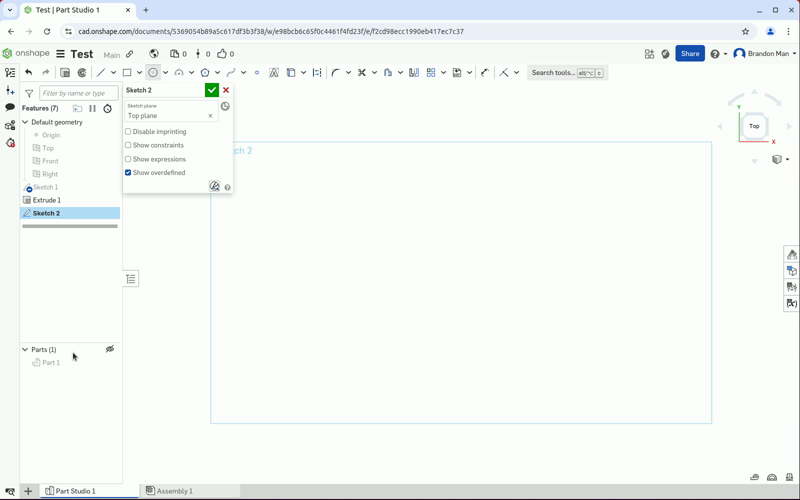
key_down(shift)
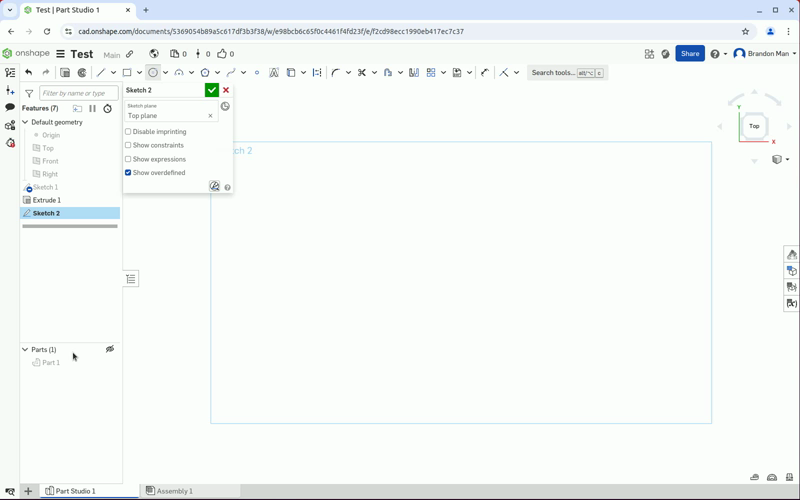
mouse_move(461, 282)
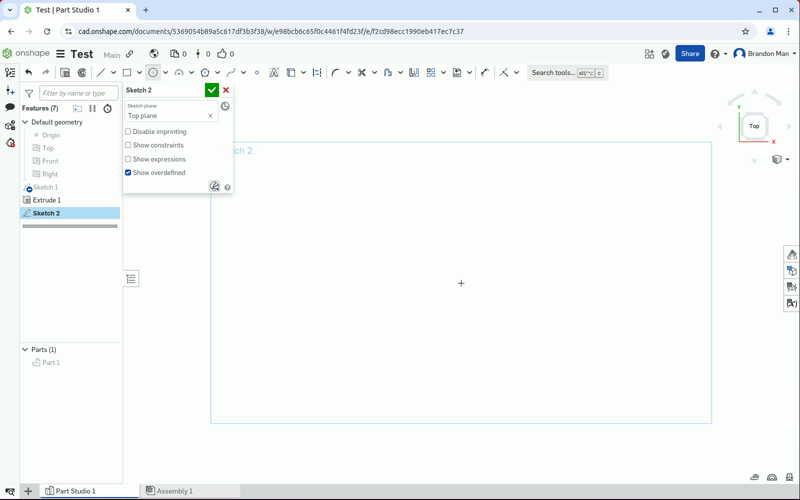
click(461, 282)
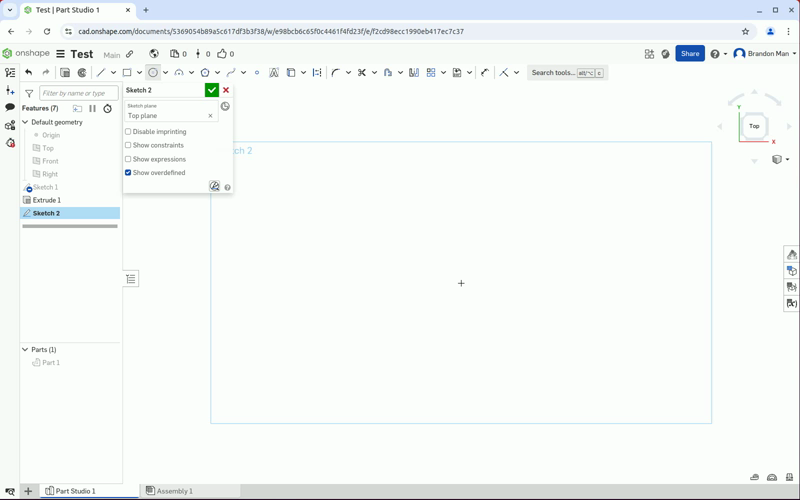
key_up(shift)
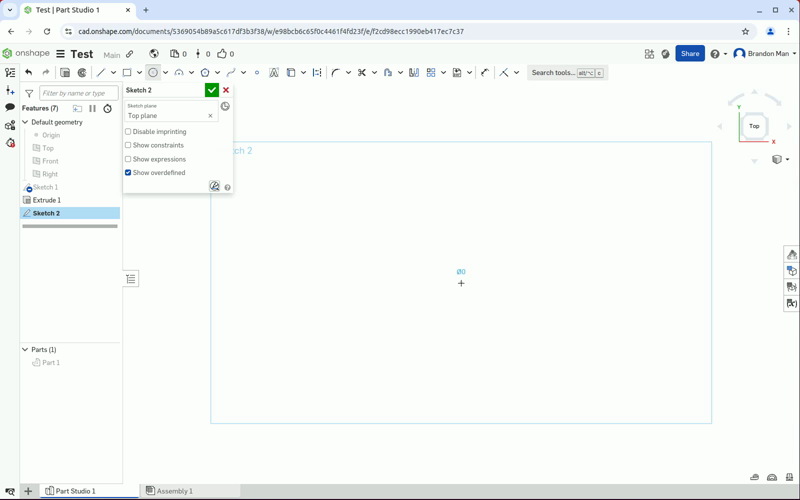
mouse_move(574, 282)
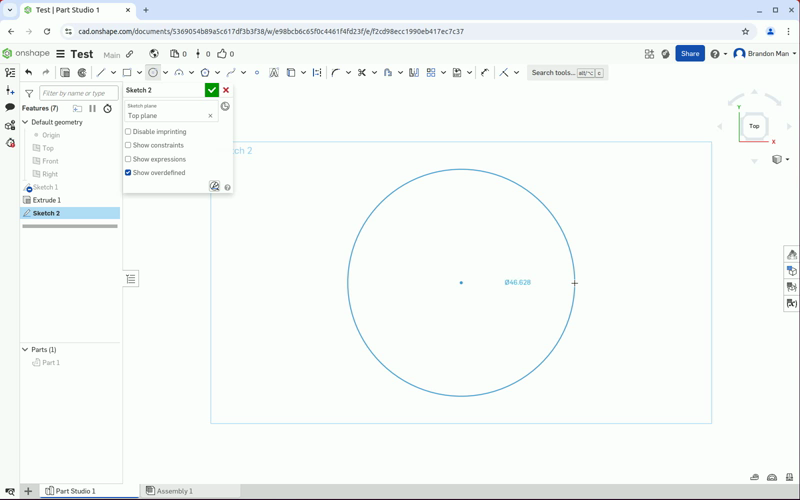
click(574, 282)
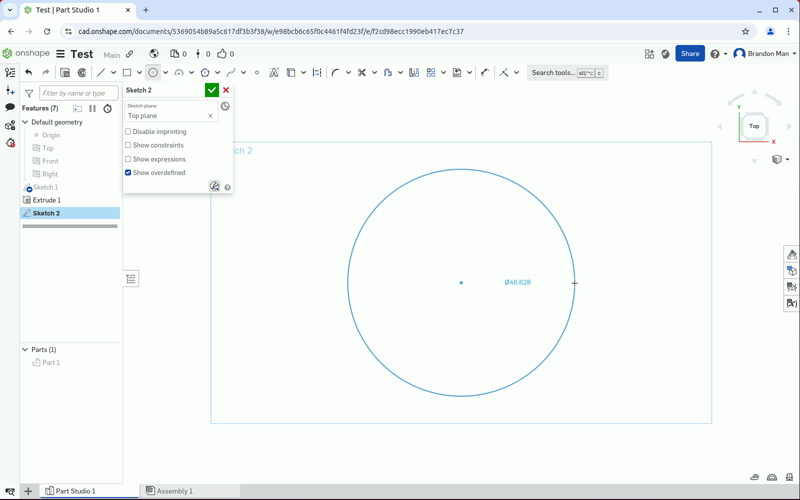
key(esc)
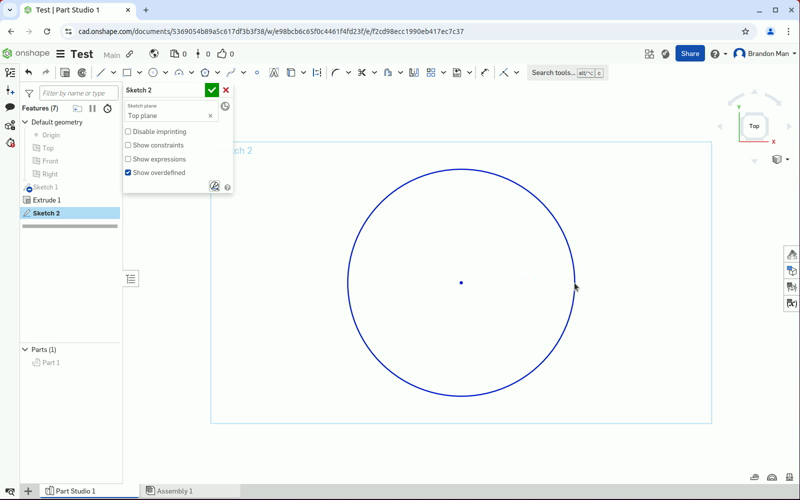
key(c)
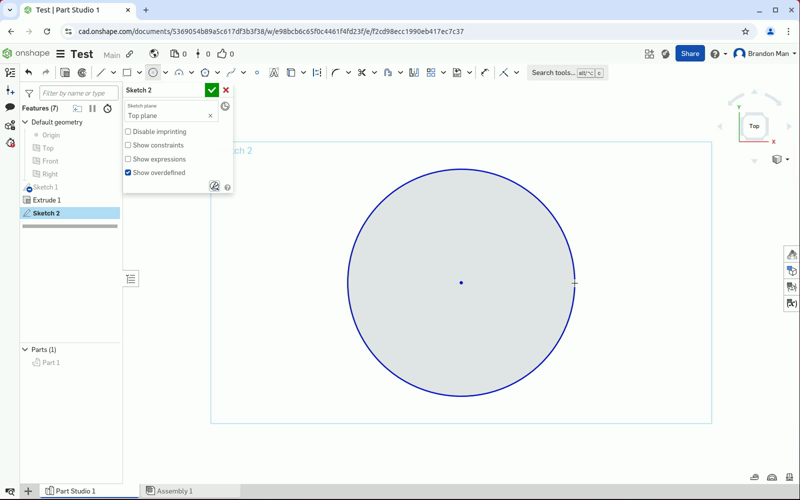
key_down(shift)
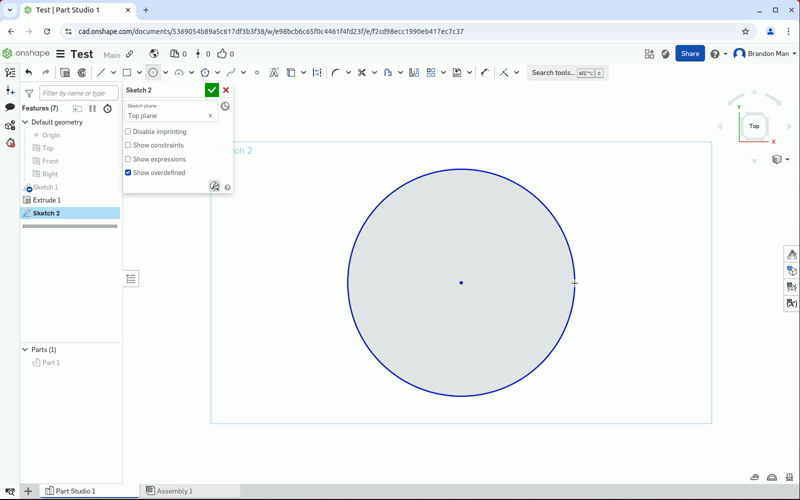
mouse_move(461, 282)
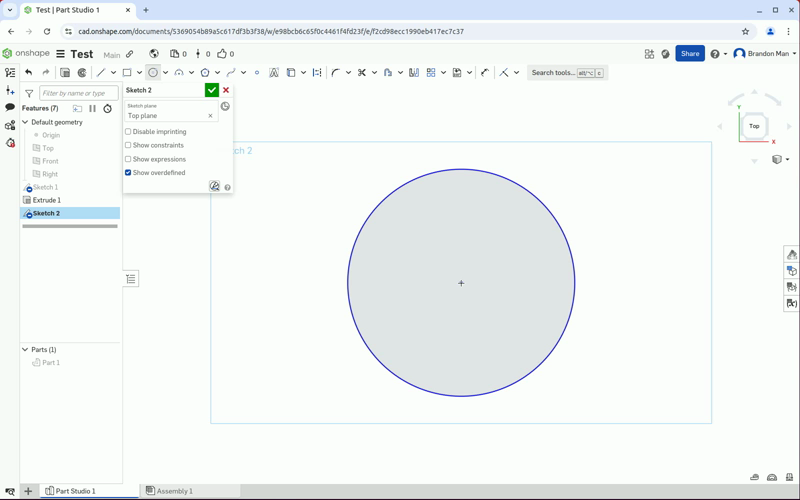
click(461, 282)
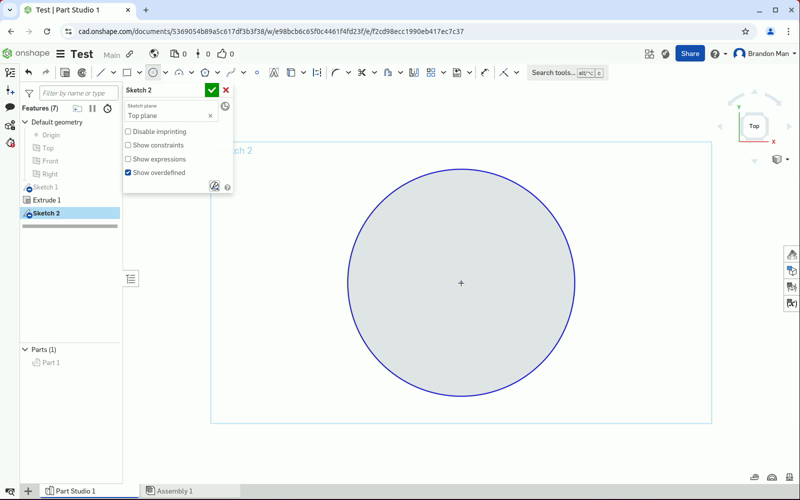
key_up(shift)
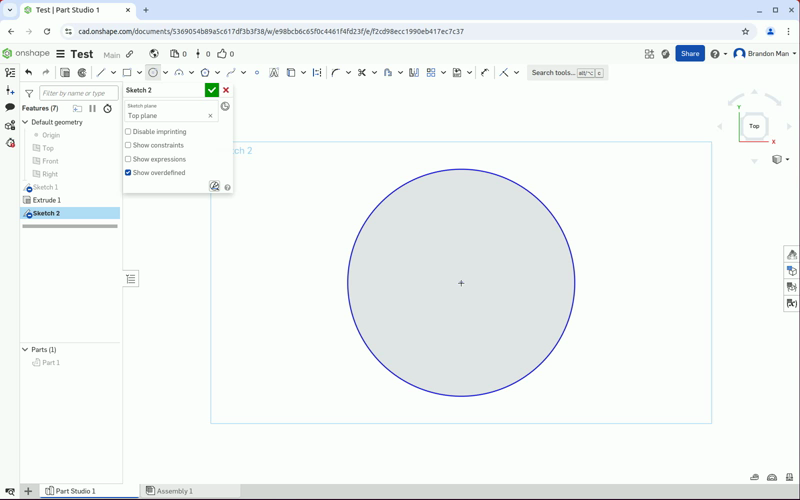
mouse_move(565, 282)
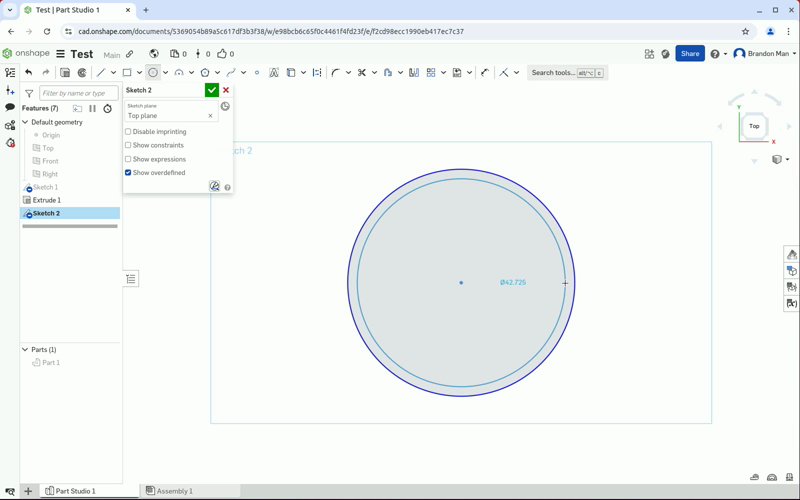
click(565, 282)
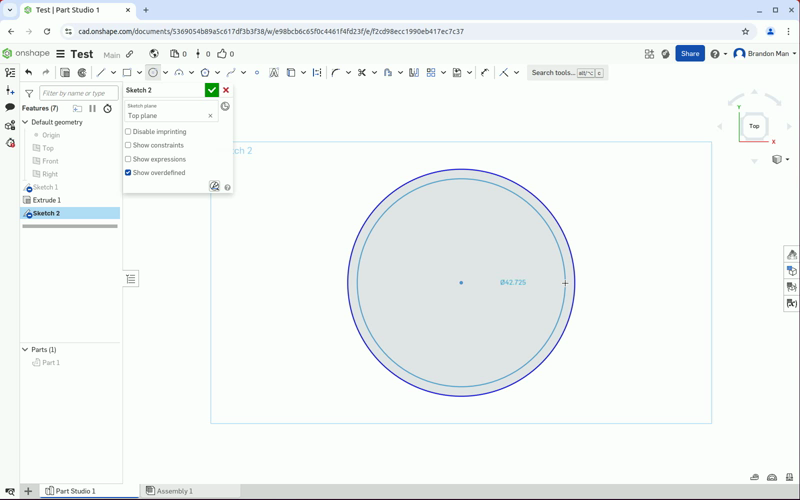
key(esc)
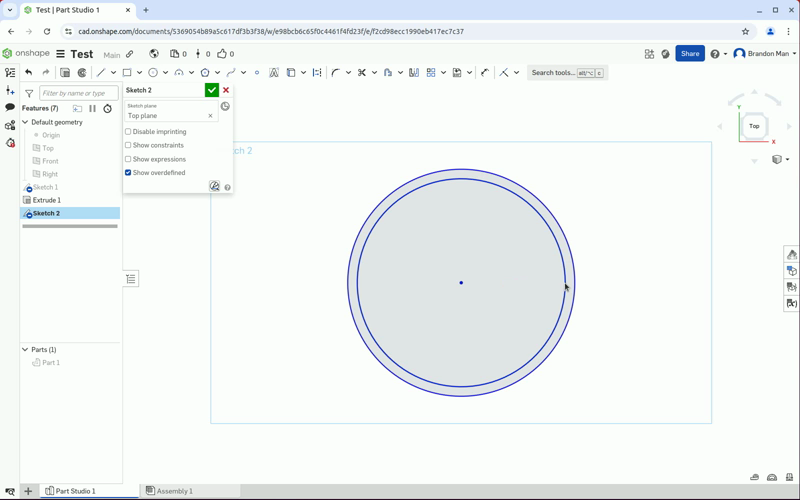
mouse_move(363, 236)
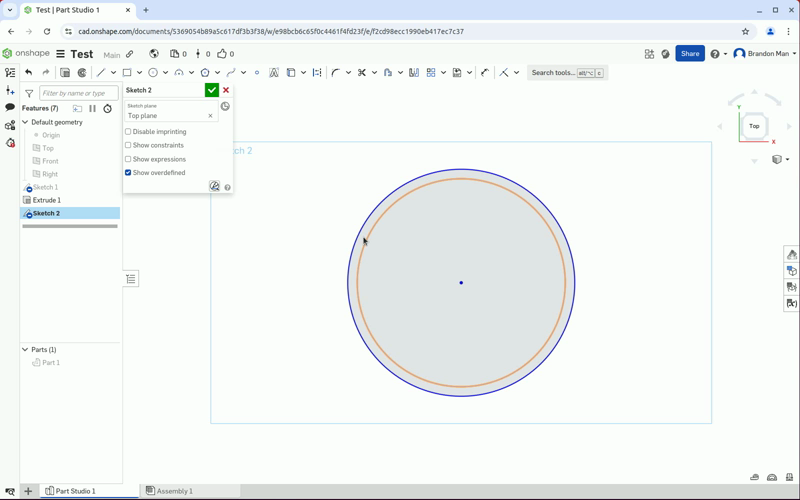
click(363, 236)
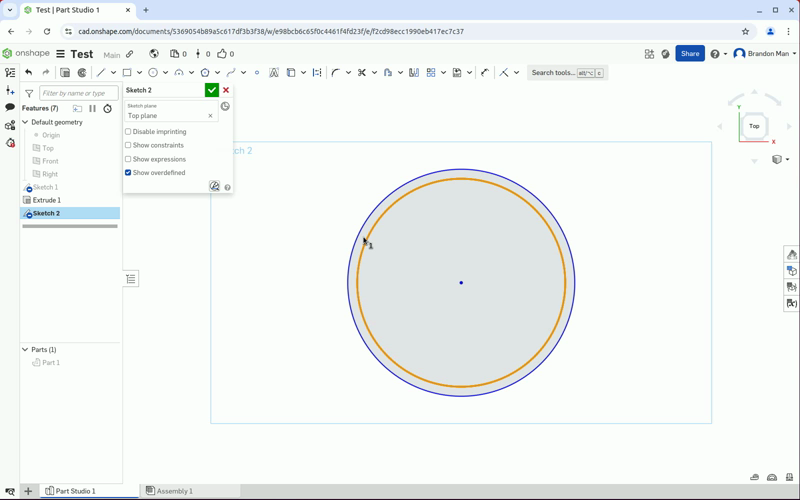
mouse_move(73, 352)
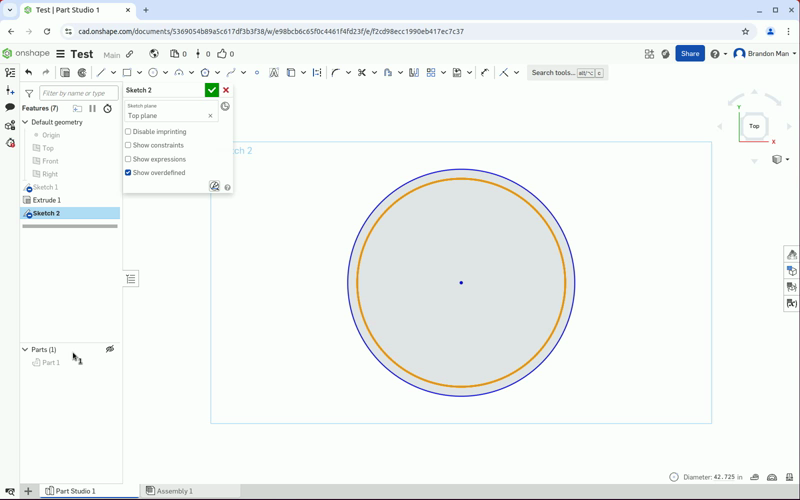
key(shift+y)
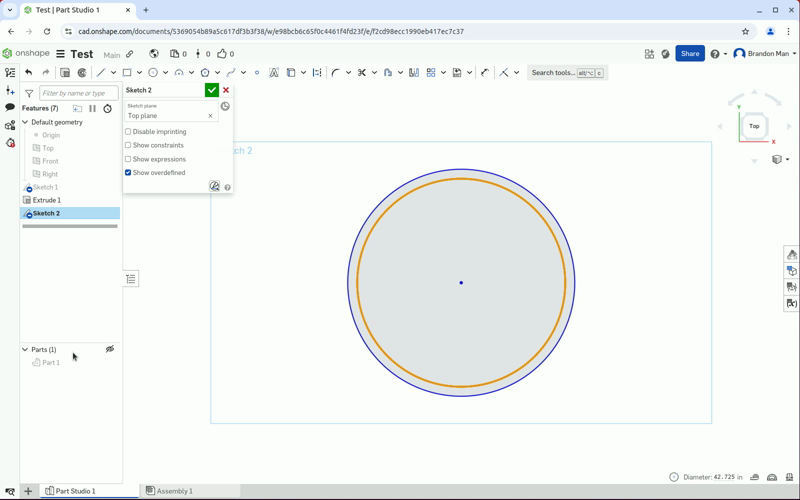
key(shift+e)
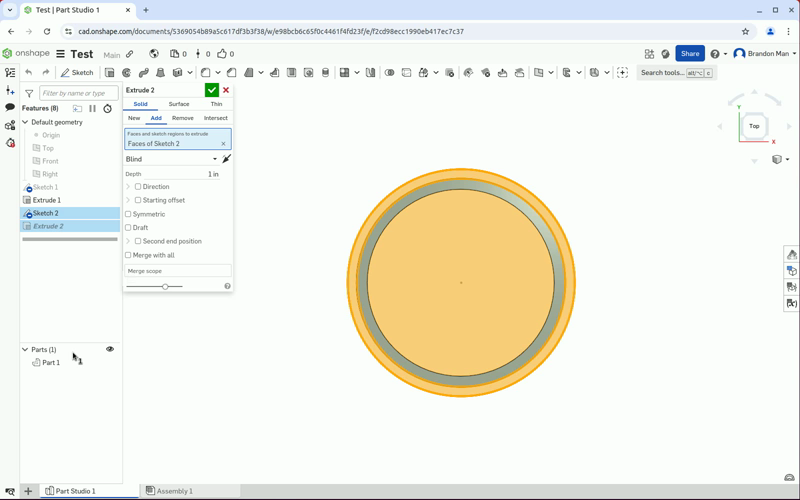
mouse_move(143, 106)
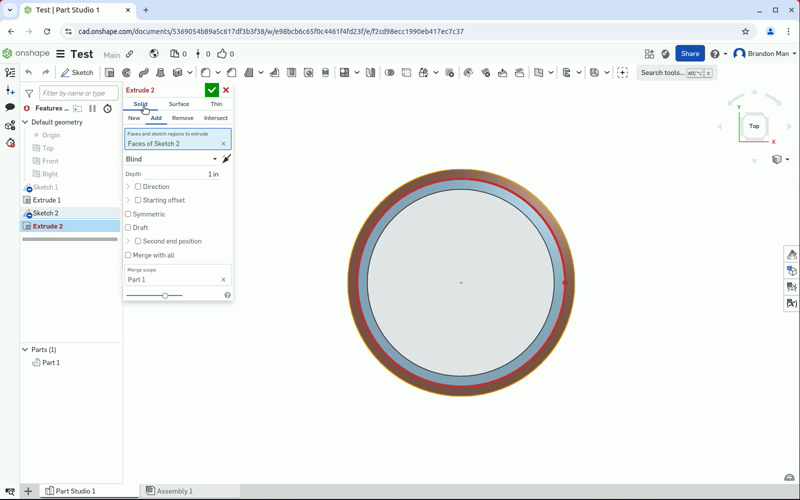
click(143, 106)
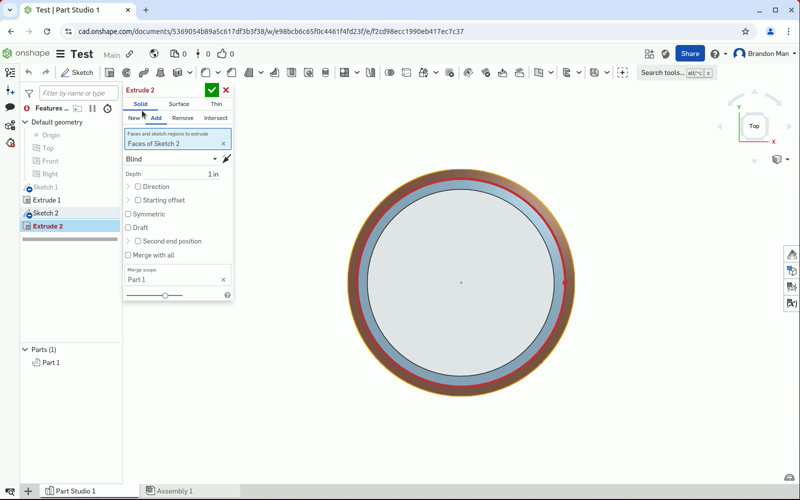
mouse_move(137, 120)
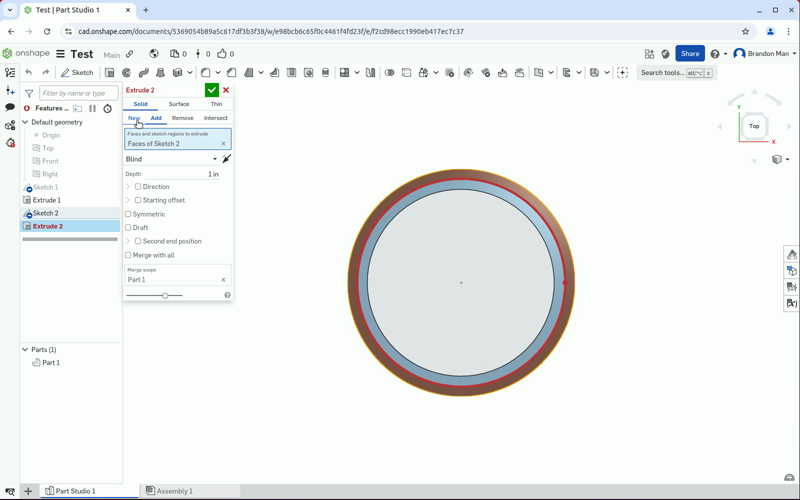
click(137, 120)
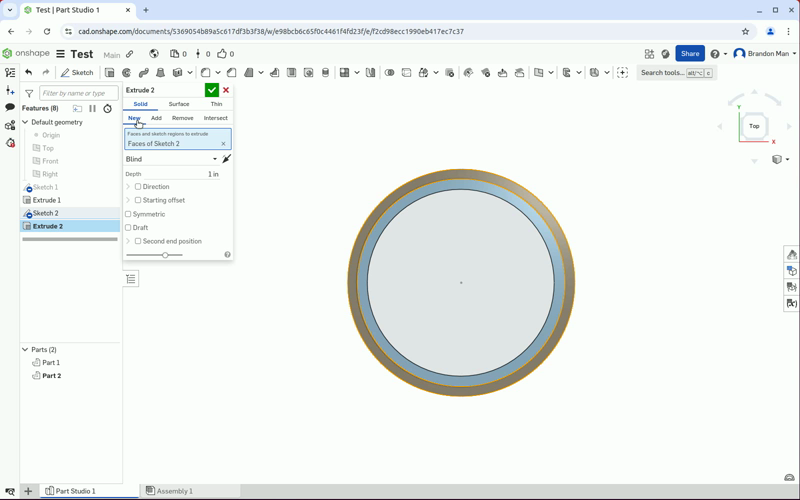
key(tab, 4)
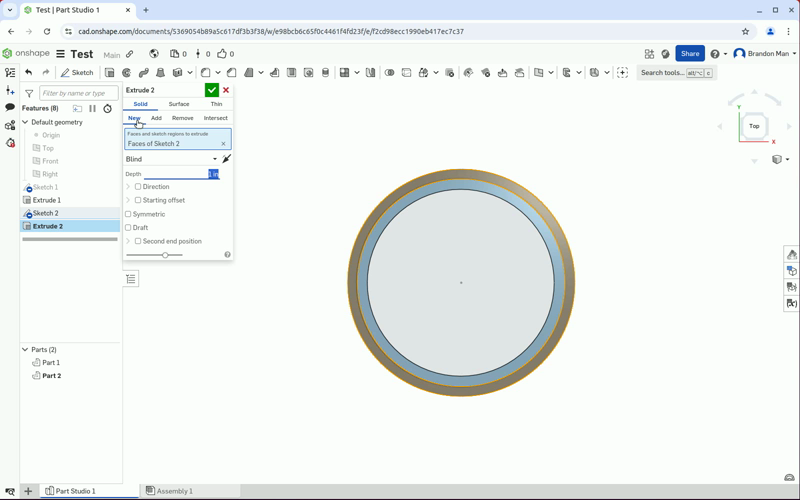
text(-1.685)
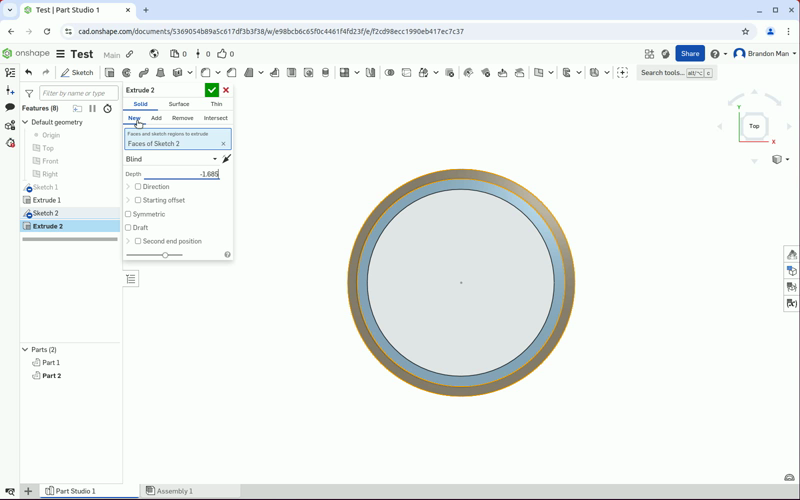
key(enter)
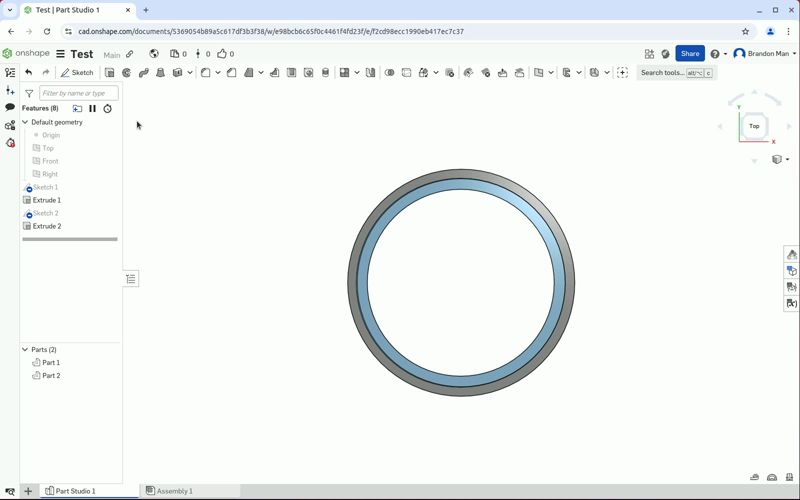
key(shift+h)
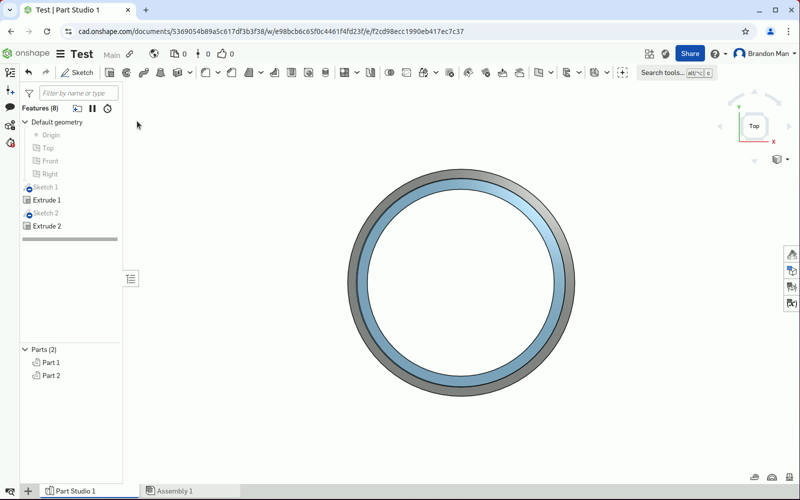
key(shift+h)
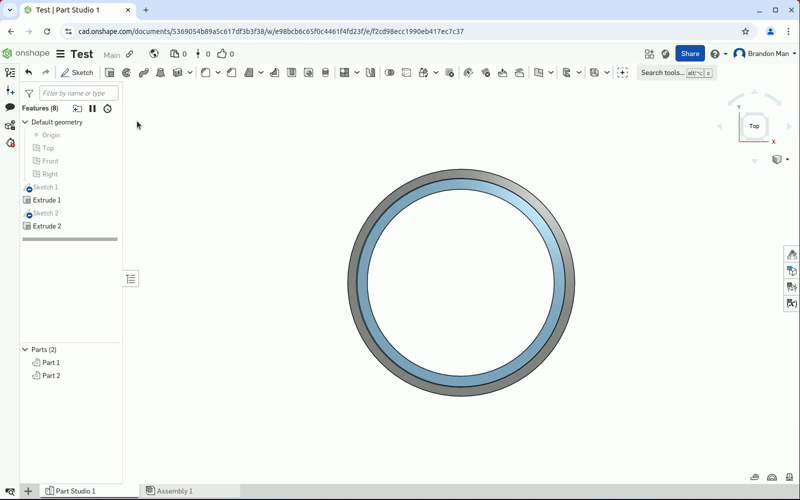
mouse_move(73, 189)
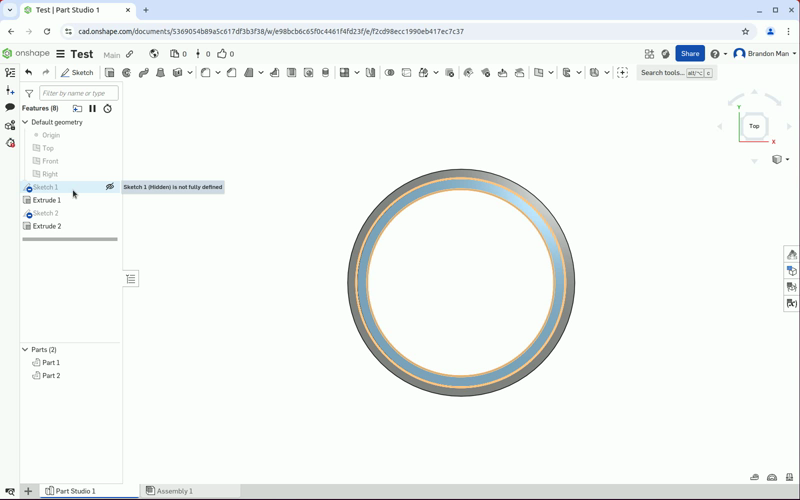
click(73, 189)
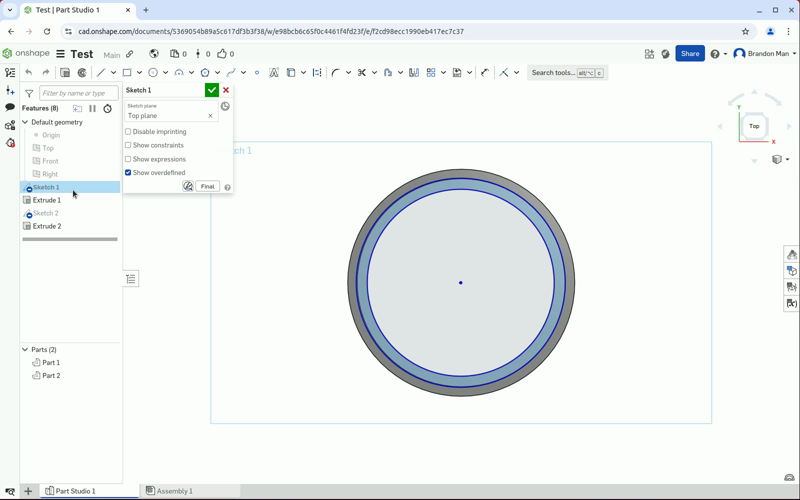
mouse_move(229, 92)
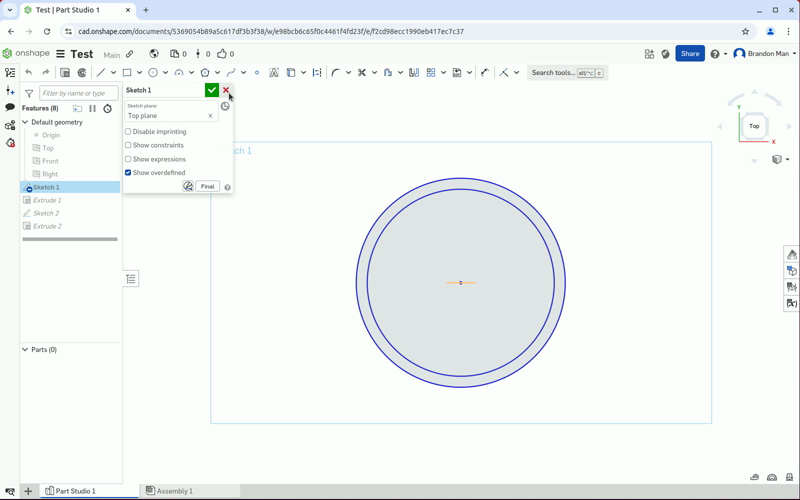
click(229, 92)
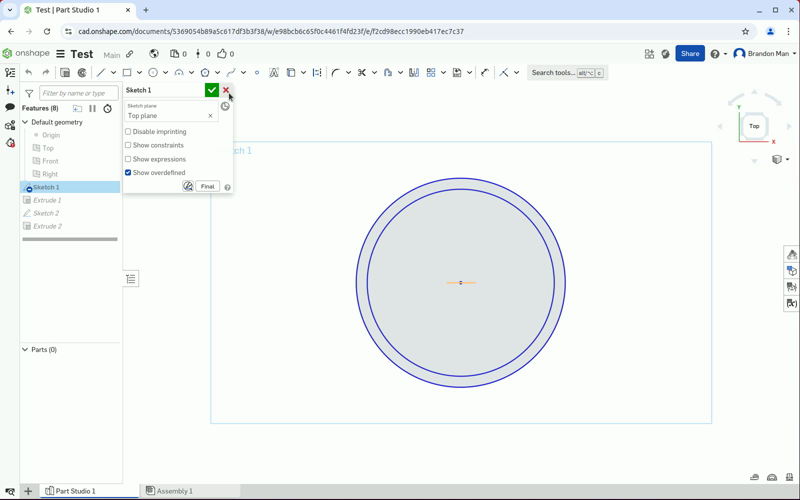
key(shift+s)
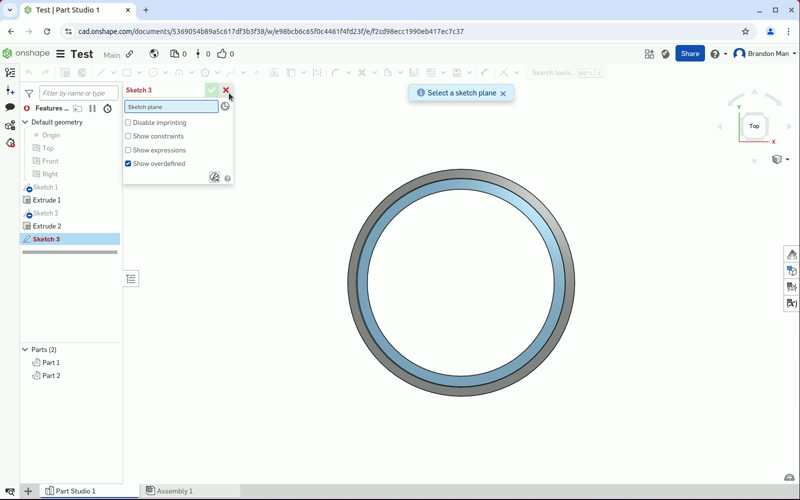
mouse_move(73, 150)
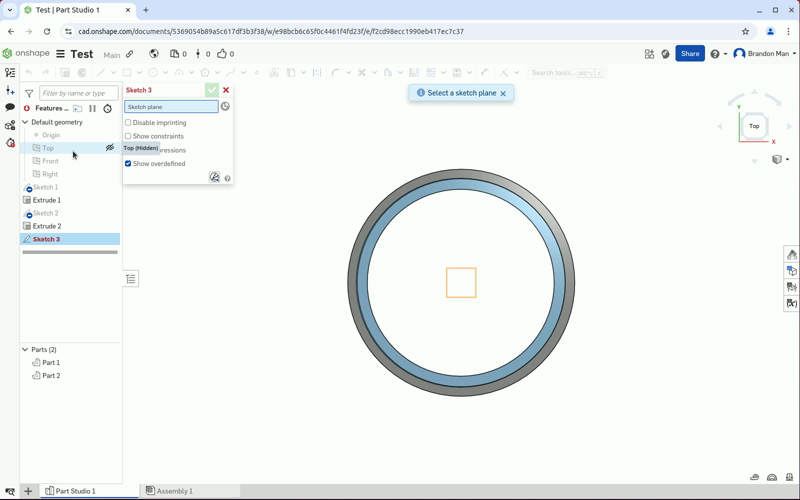
click(73, 150)
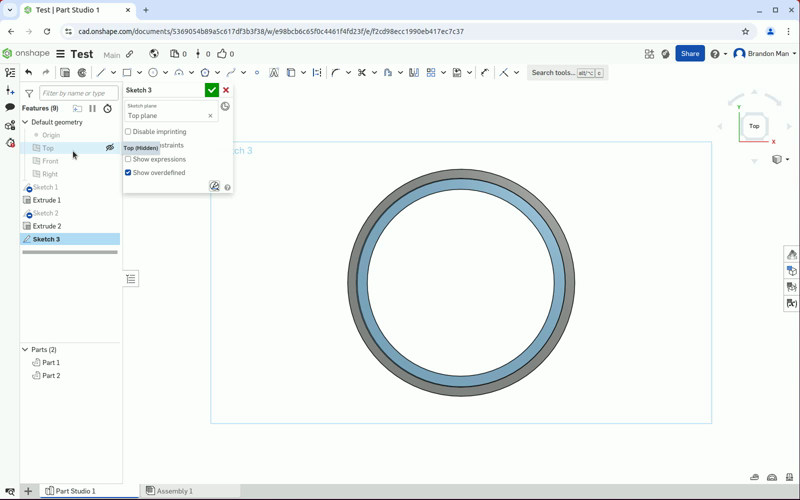
mouse_move(73, 352)
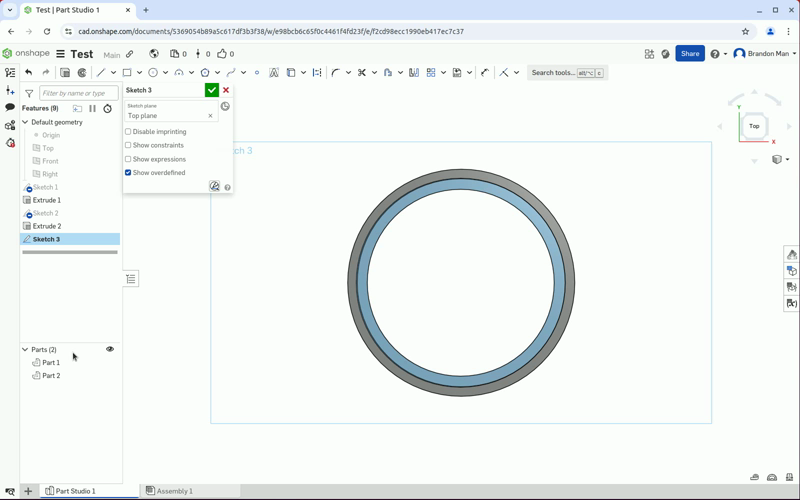
key(y)
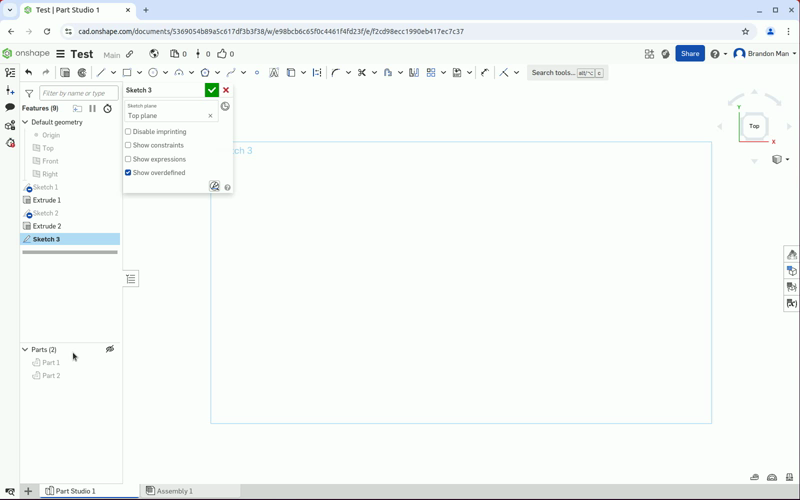
key(c)
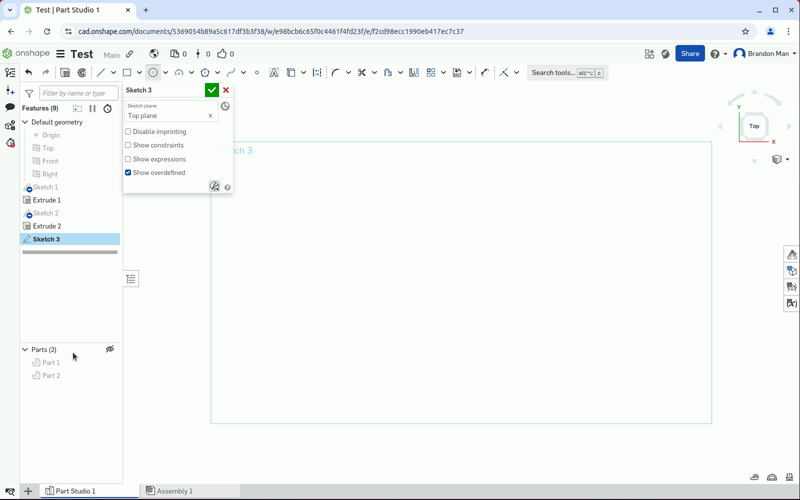
key_down(shift)
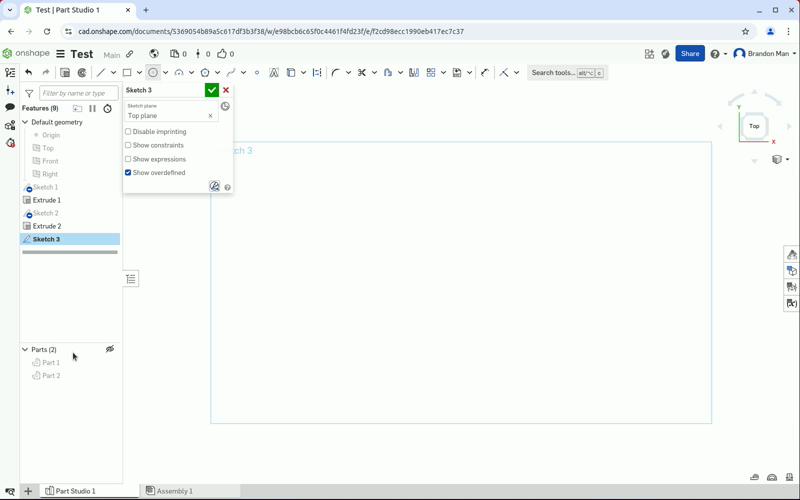
mouse_move(460, 282)
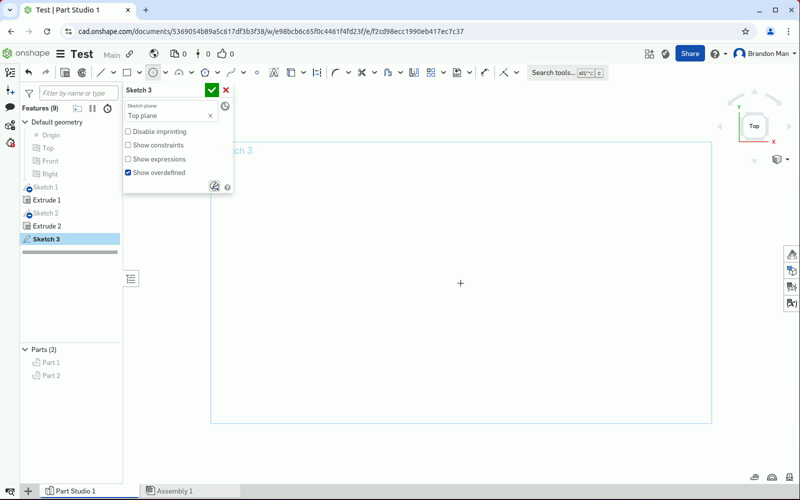
click(460, 282)
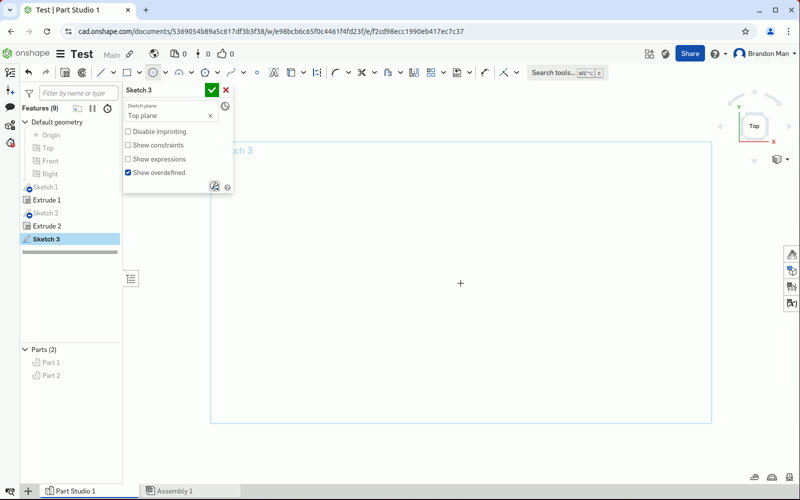
key_up(shift)
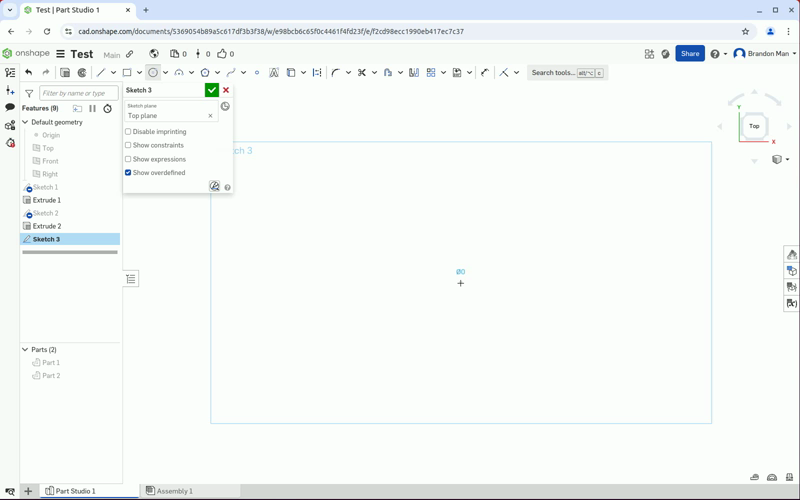
mouse_move(565, 282)
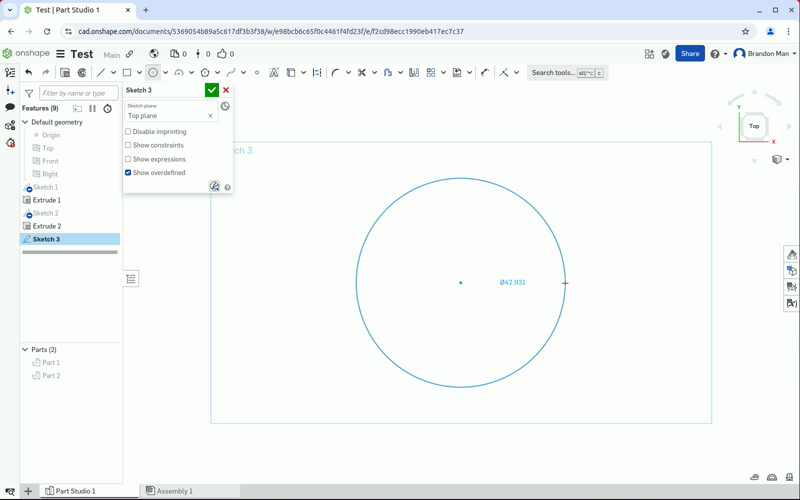
click(565, 282)
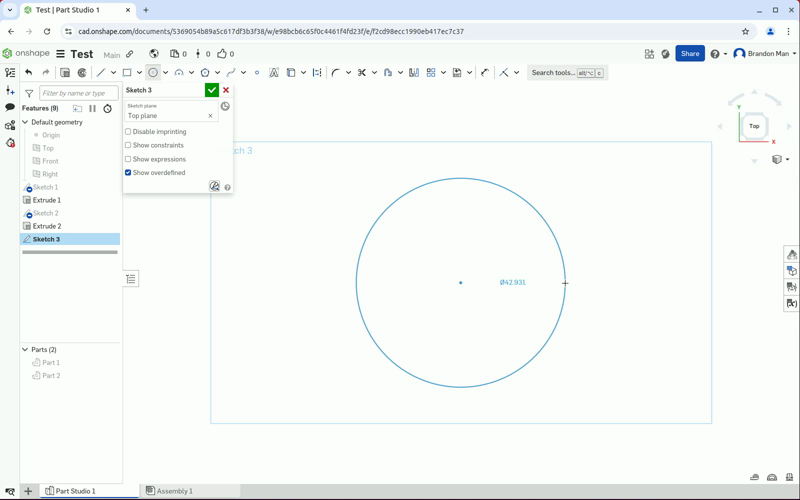
key(esc)
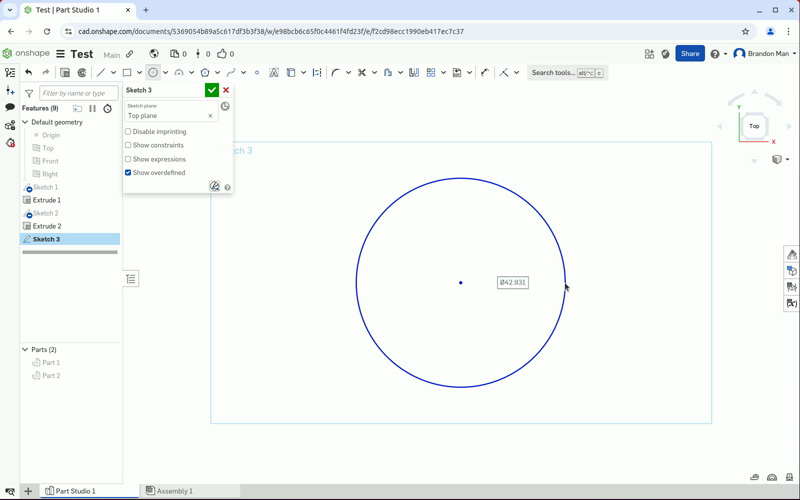
key(c)
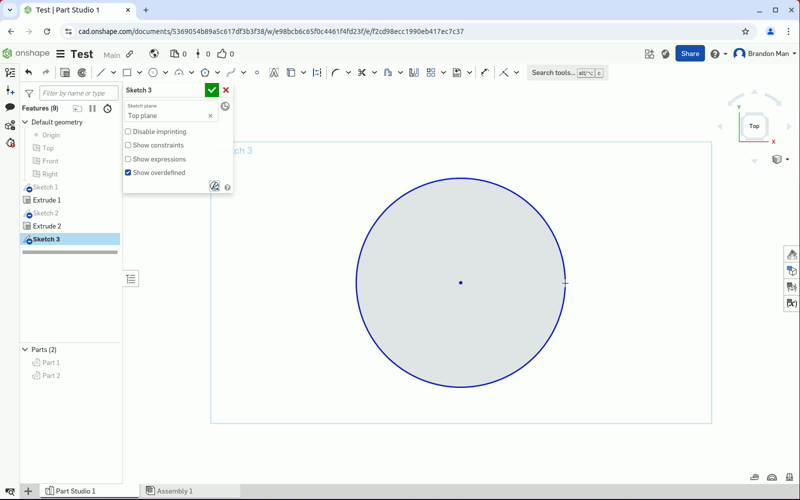
key_down(shift)
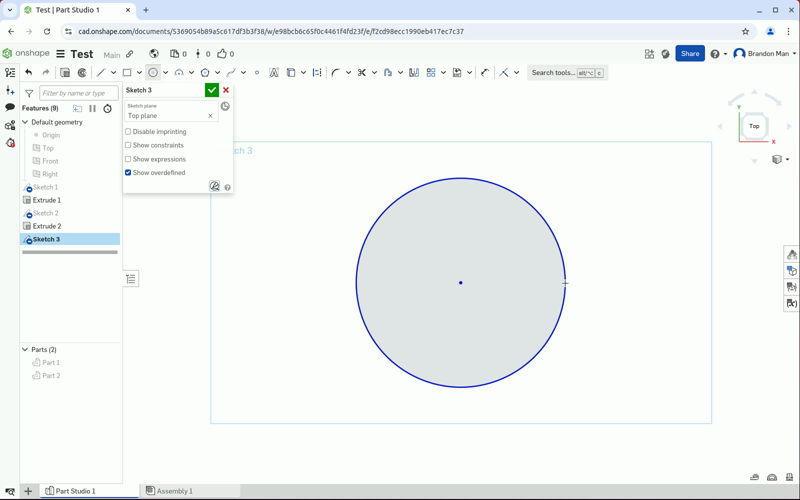
mouse_move(460, 282)
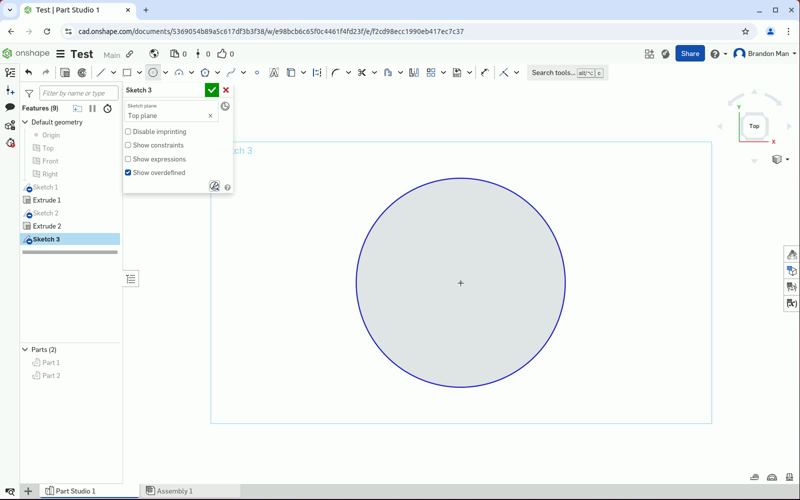
click(460, 282)
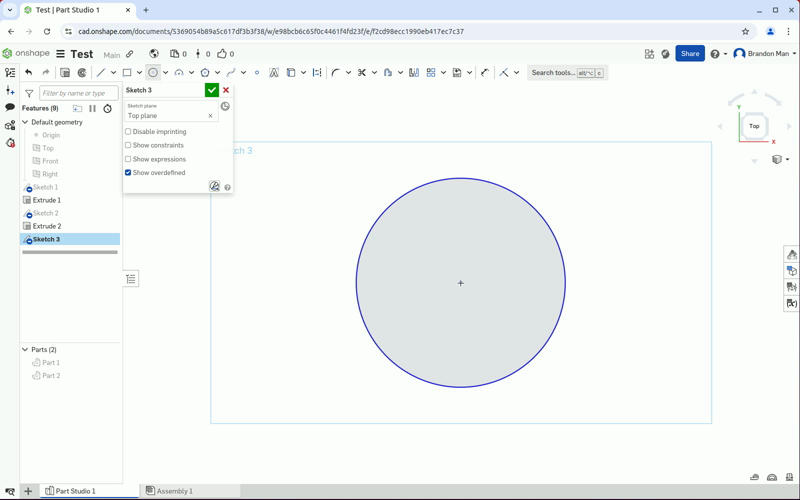
key_up(shift)
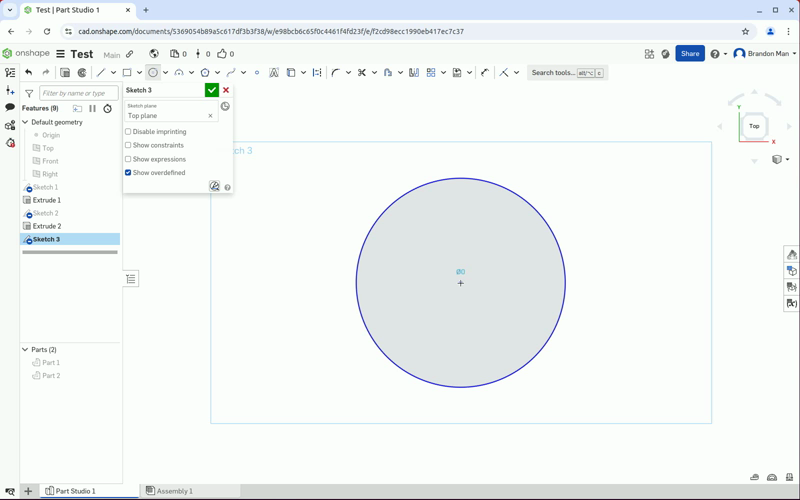
mouse_move(554, 282)
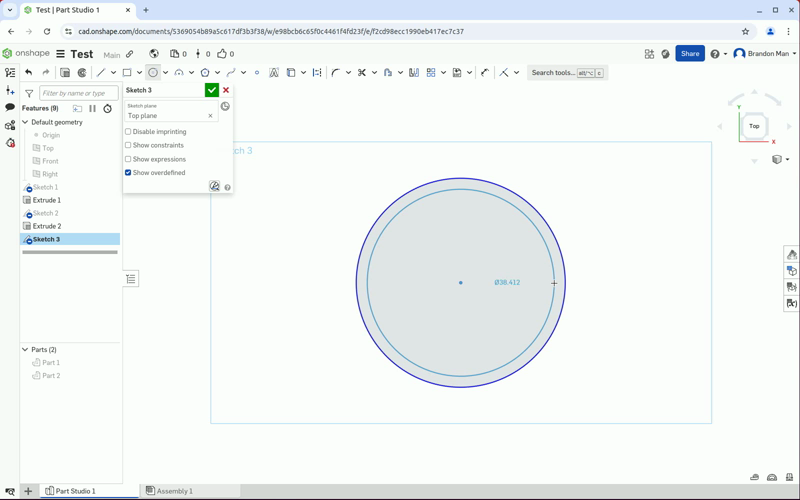
click(554, 282)
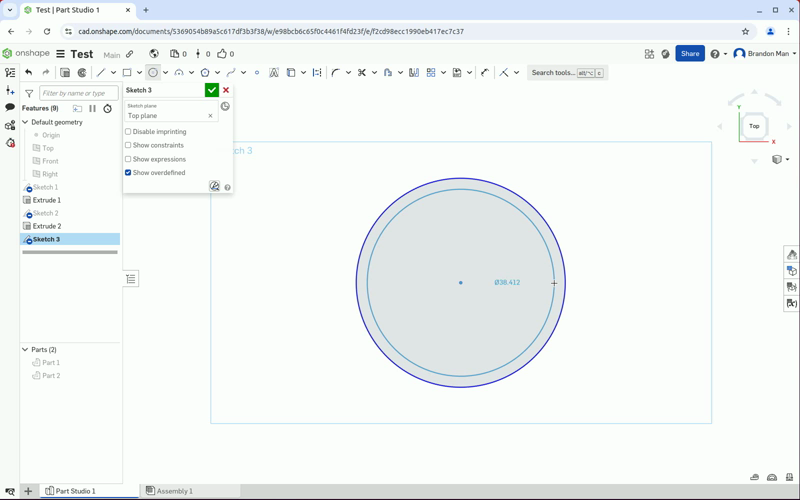
key(esc)
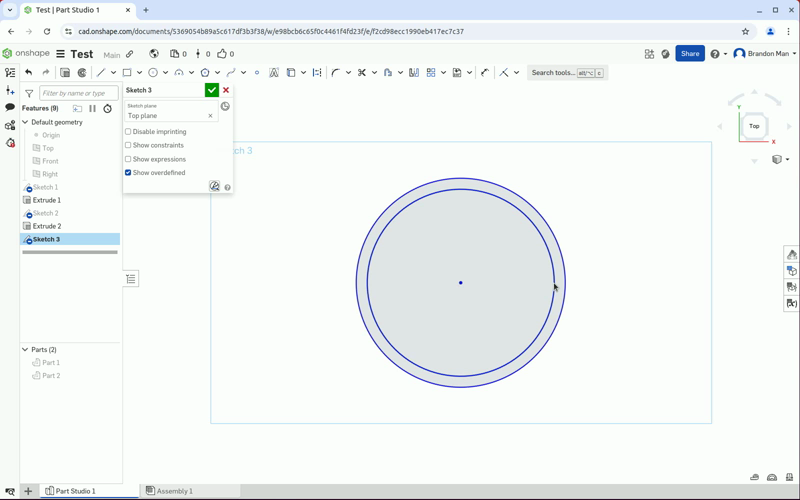
mouse_move(496, 374)
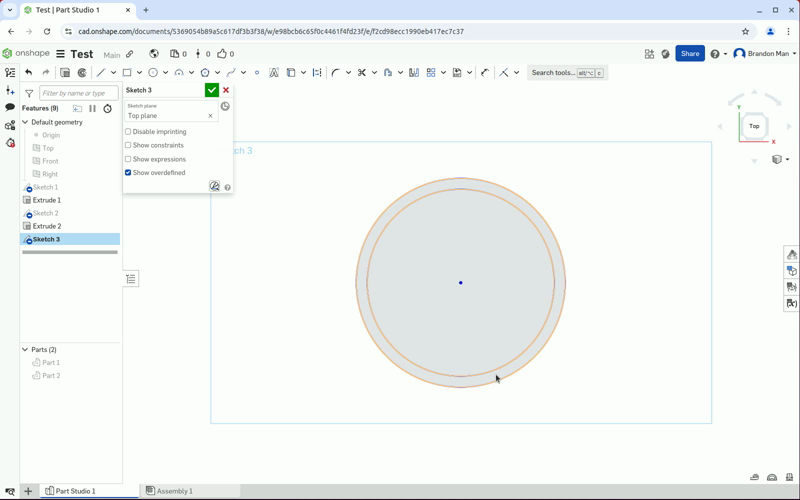
click(496, 374)
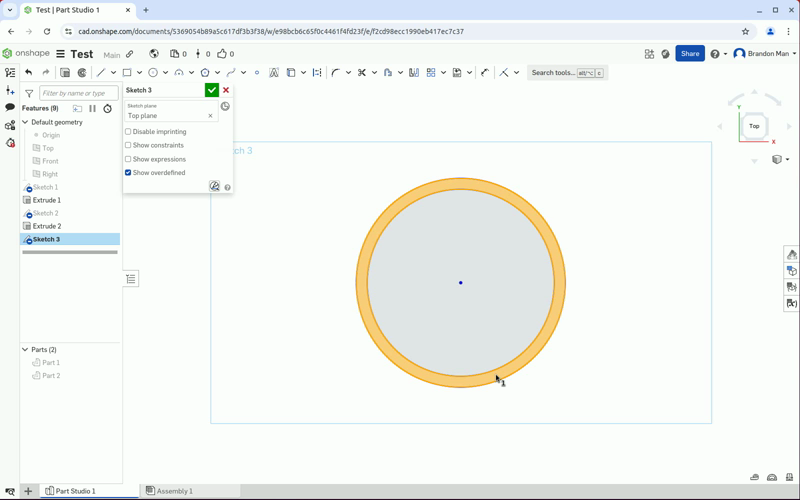
mouse_move(73, 352)
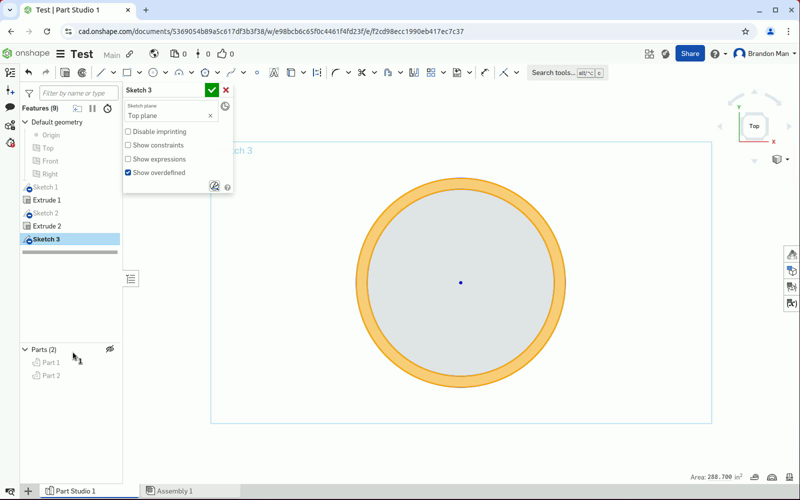
key(shift+y)
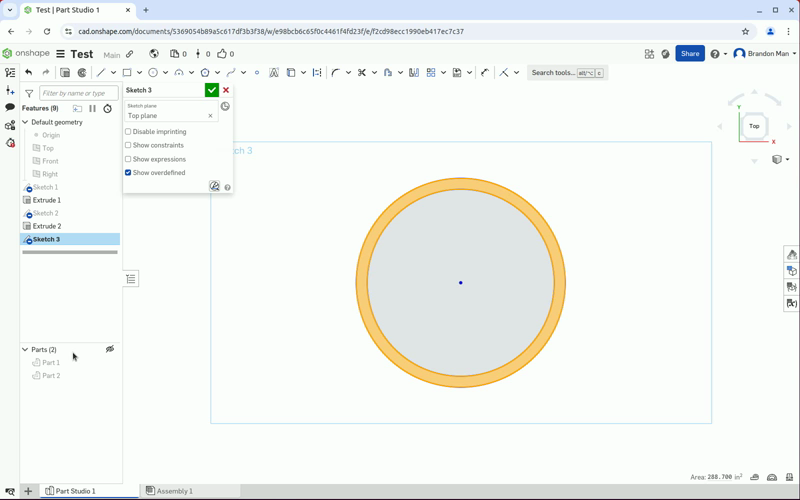
key(shift+e)
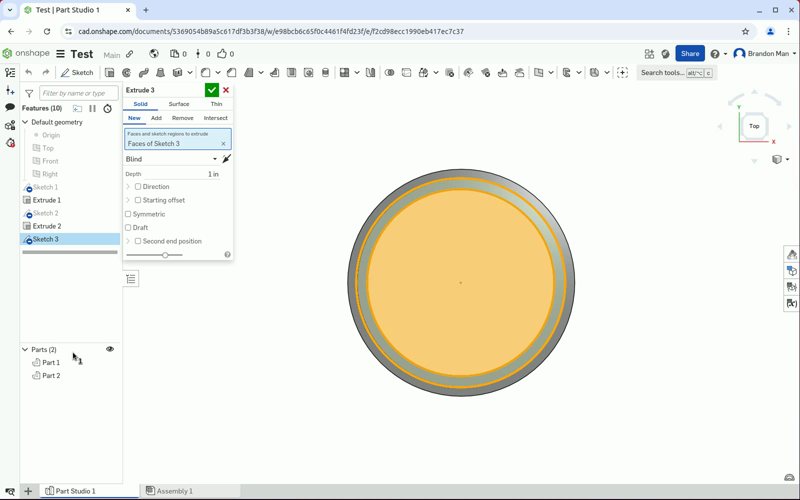
mouse_move(143, 106)
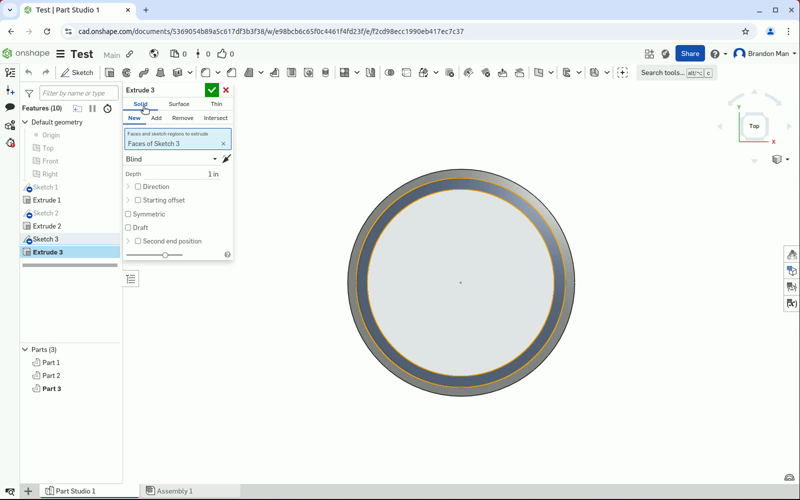
click(143, 106)
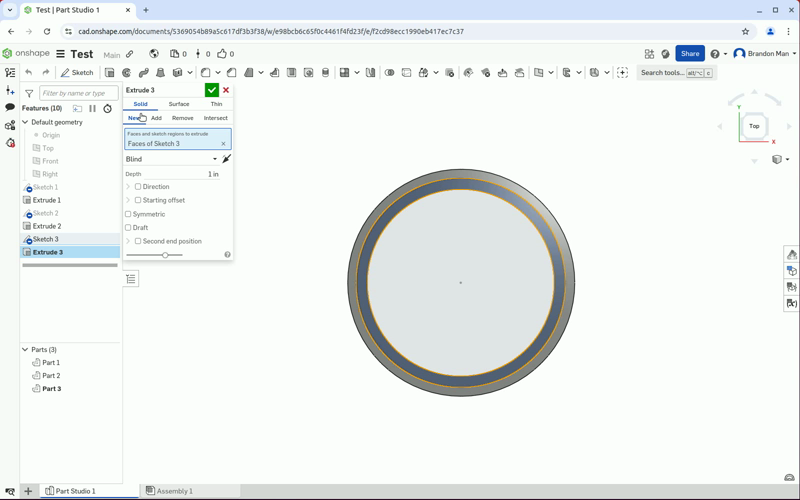
mouse_move(137, 120)
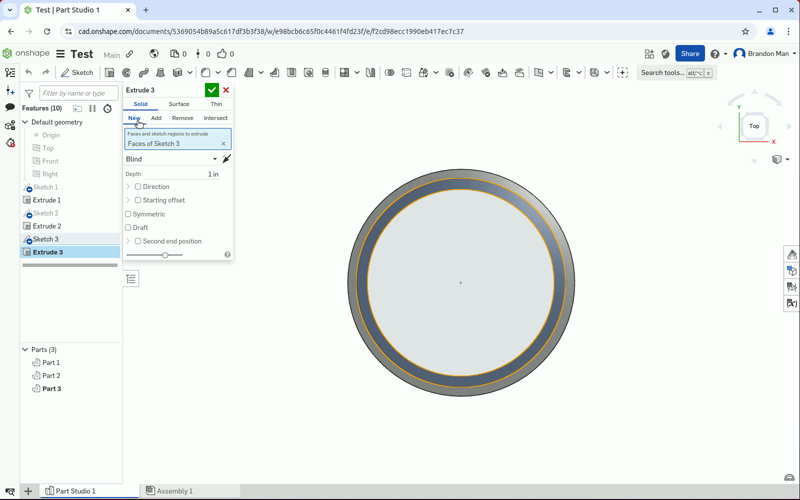
click(137, 120)
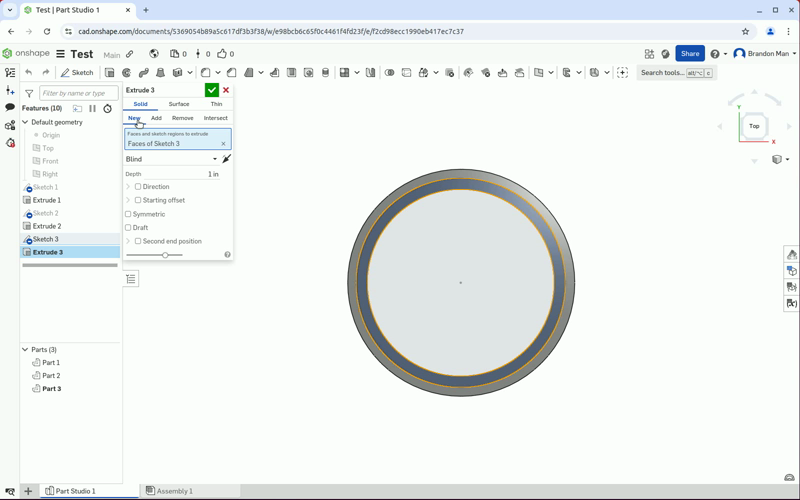
key(tab, 4)
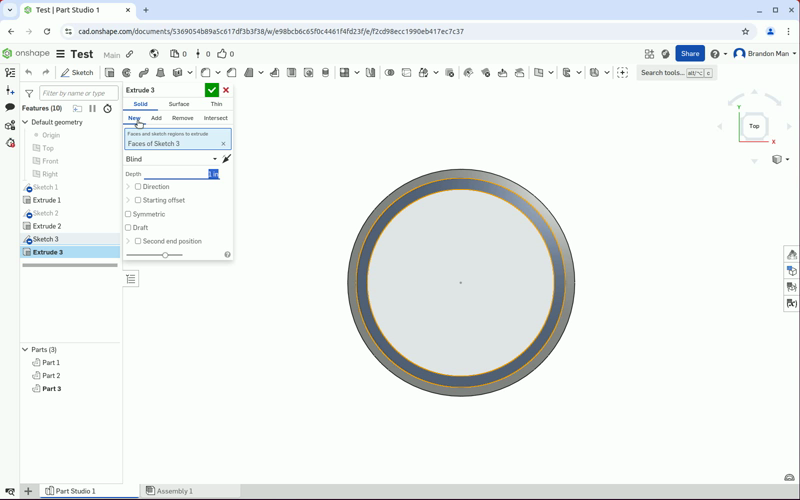
text(3.611)
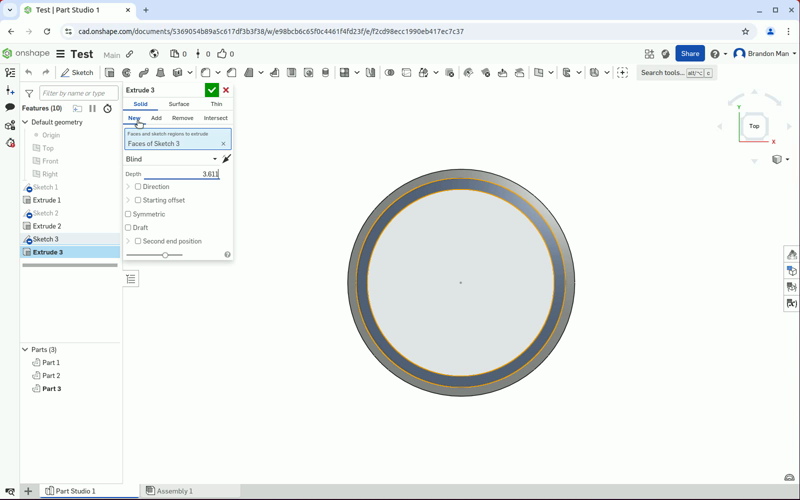
key(enter)
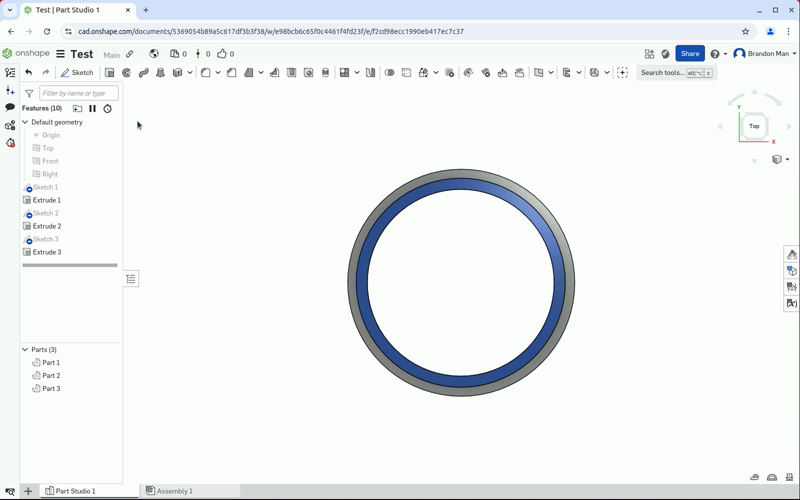
key(shift+h)
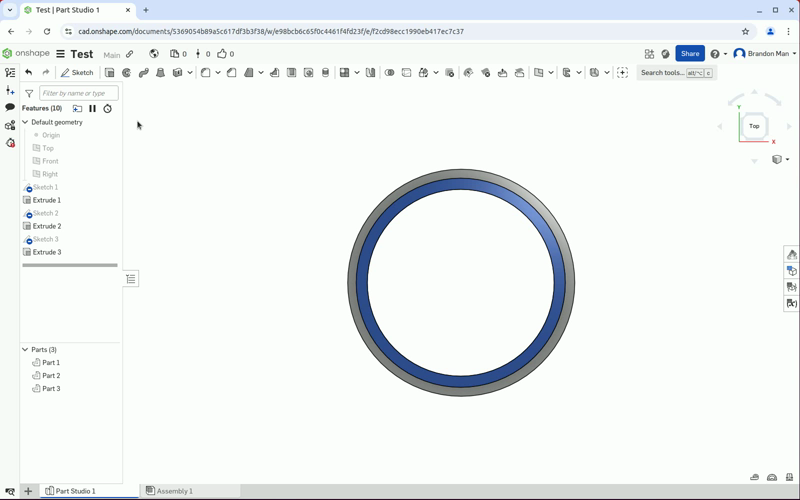
key(shift+h)
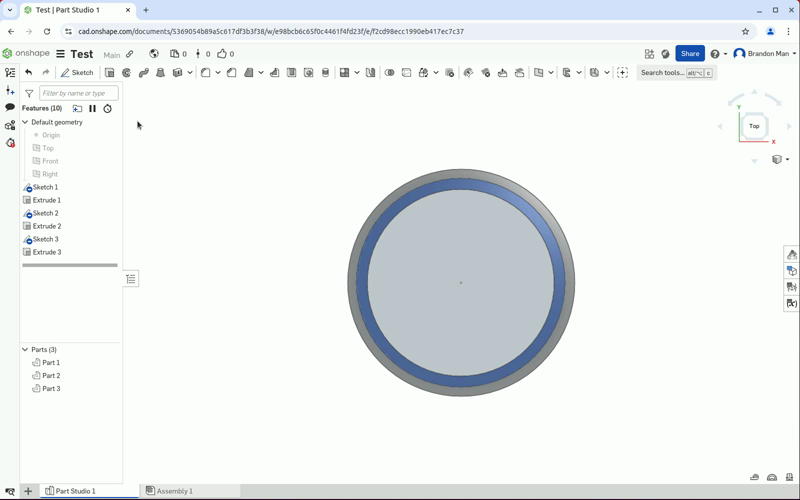
key(shift+7)
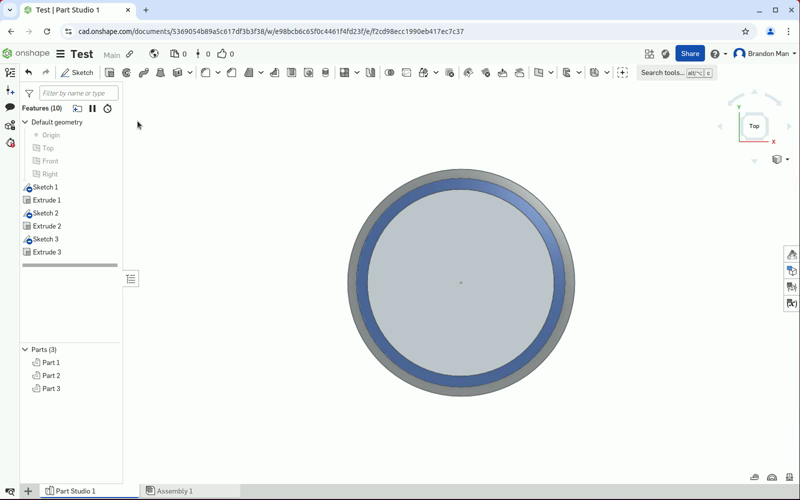
key(up, 3)
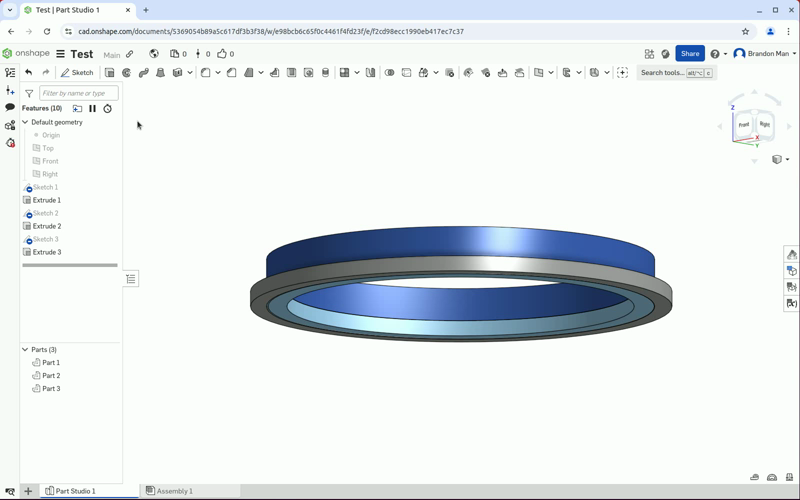
key(left, 3)
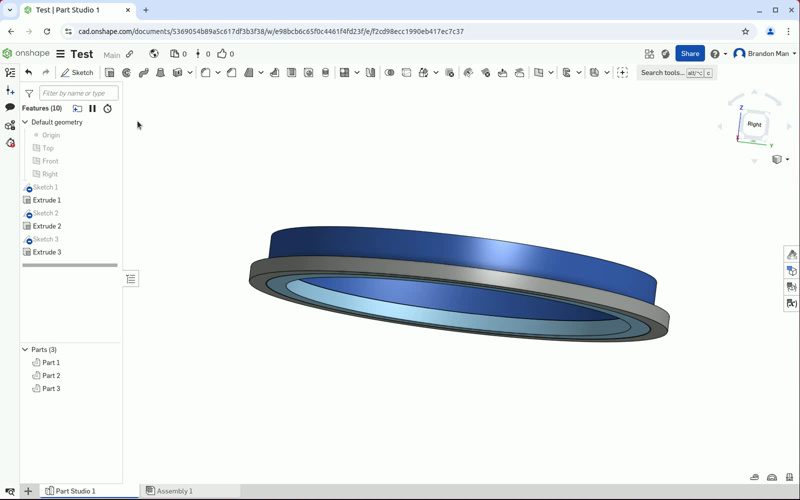
key(right, 3)
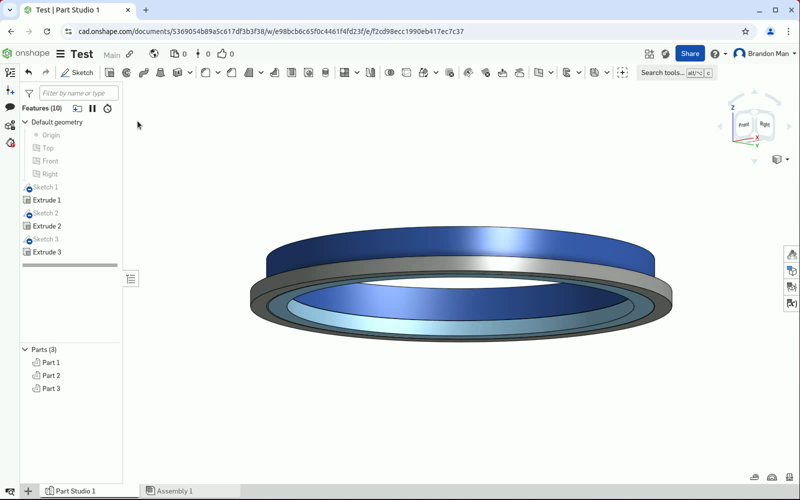
key(down, 3)
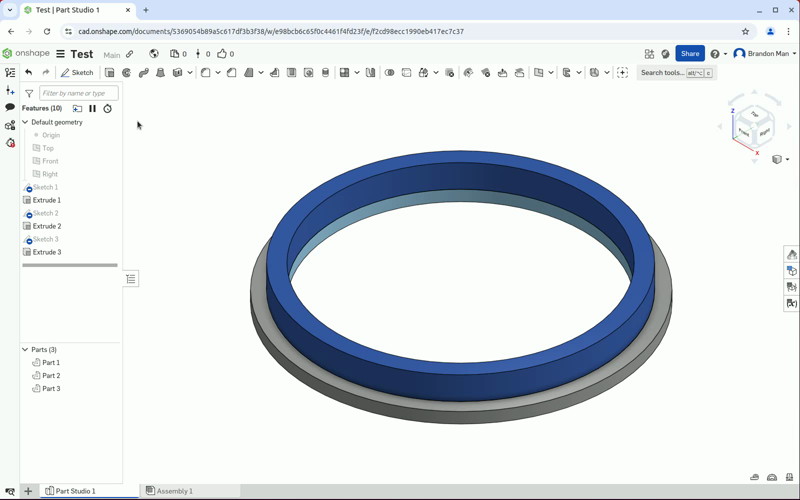
mouse_move(73, 189)
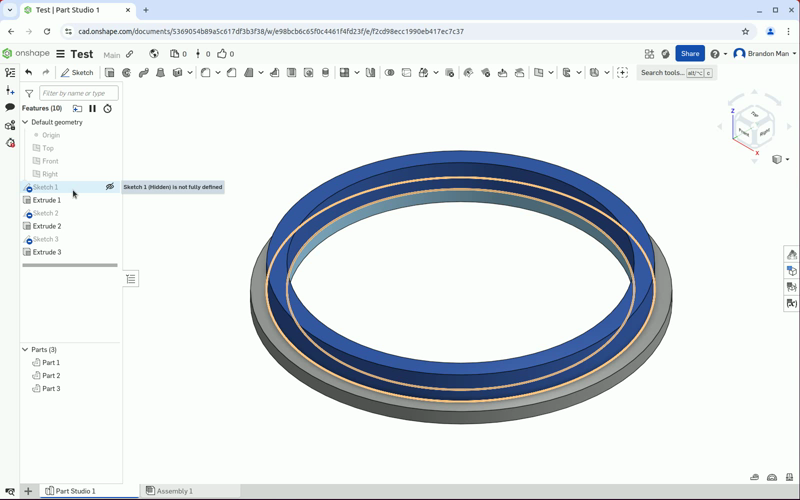
click(73, 189)